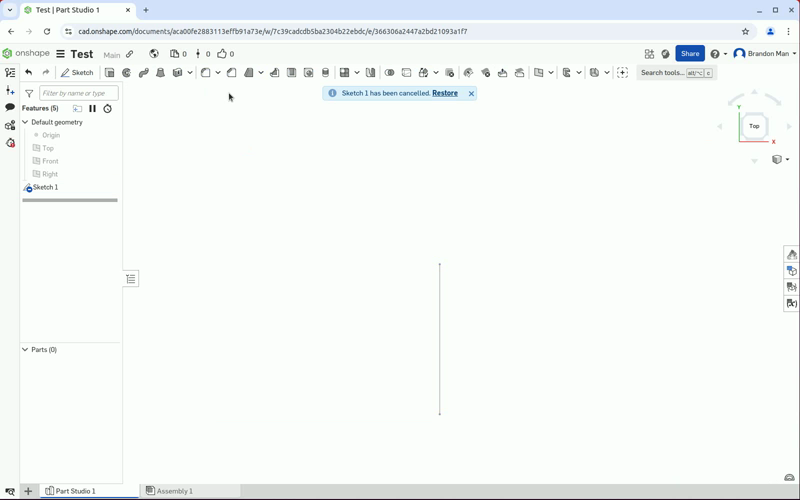
key(shift+h)
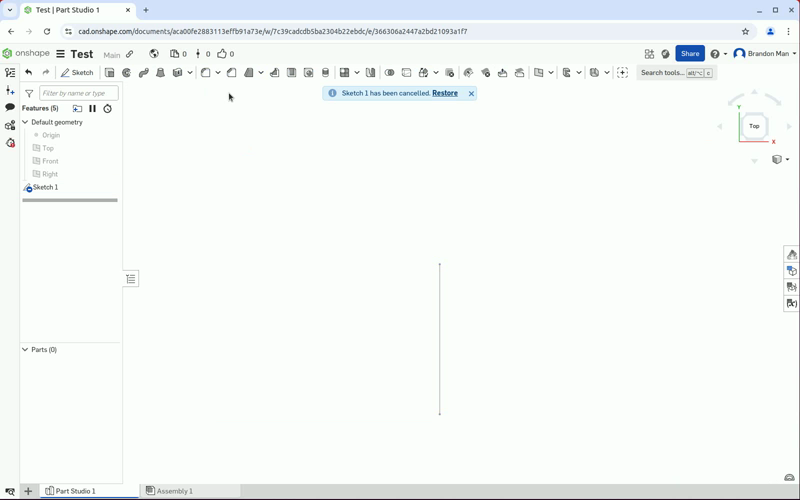
key(shift+s)
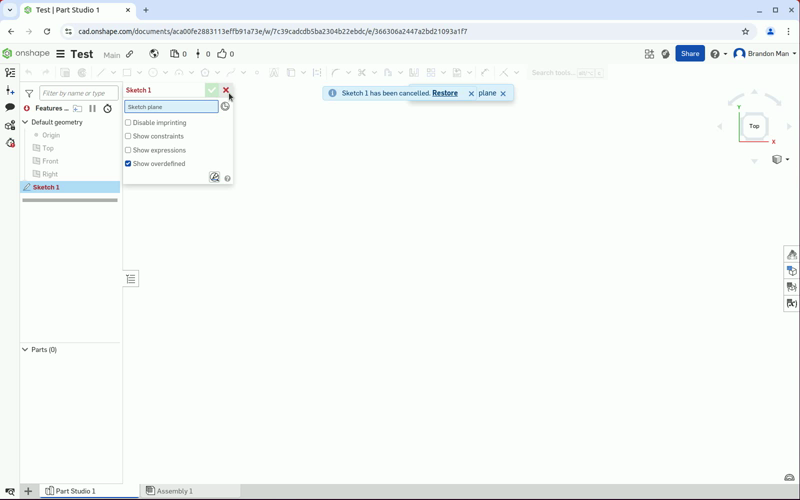
mouse_move(73, 150)
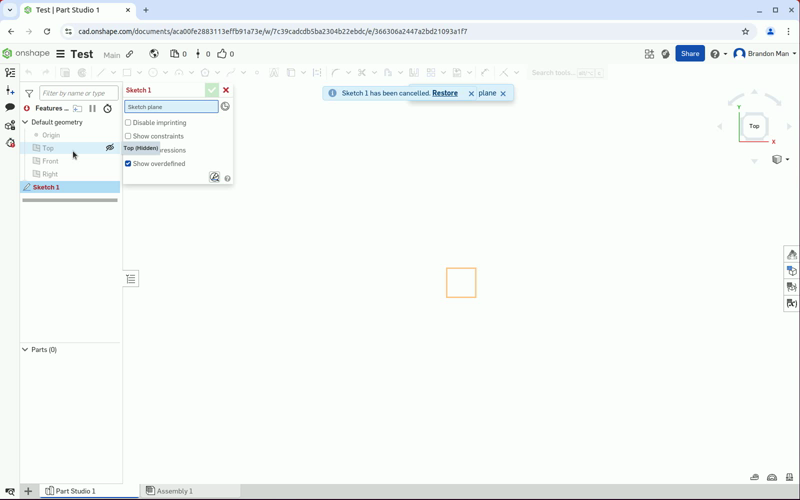
click(73, 150)
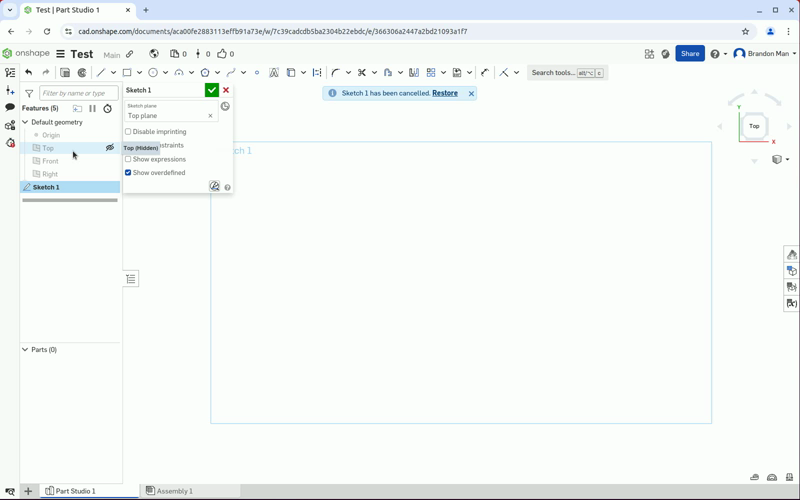
mouse_move(73, 352)
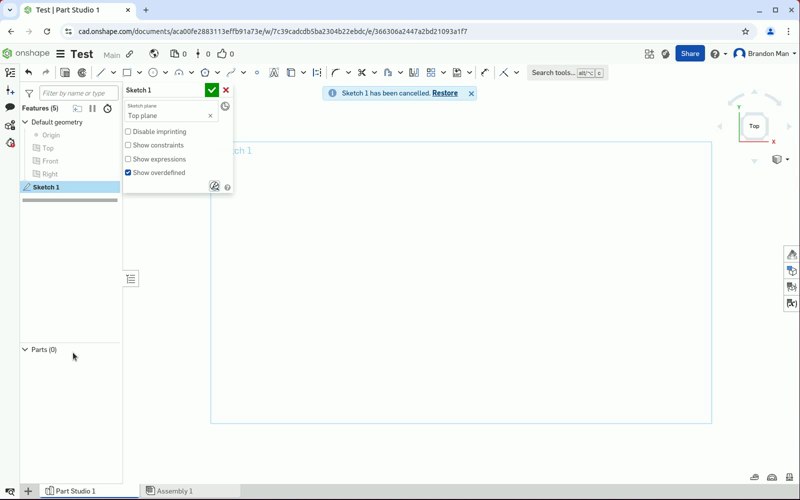
key(y)
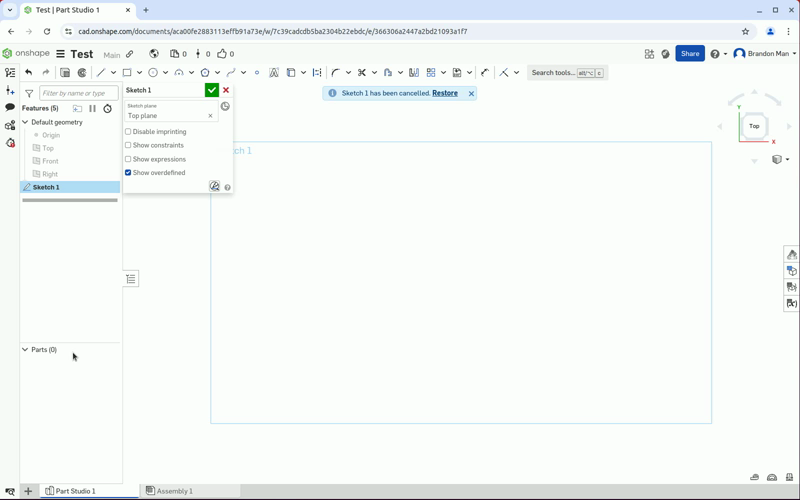
key(l)
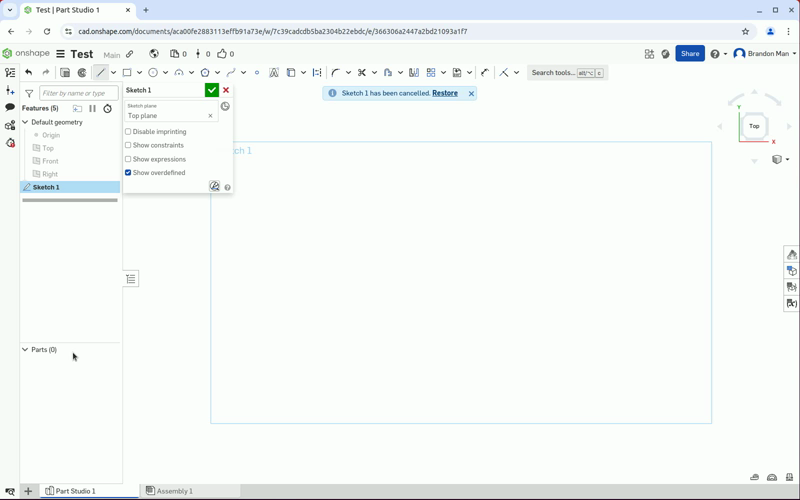
key_down(shift)
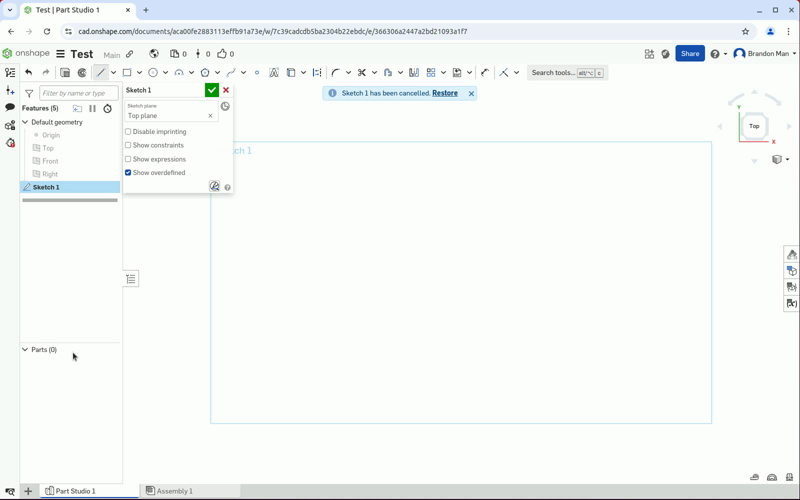
mouse_move(348, 250)
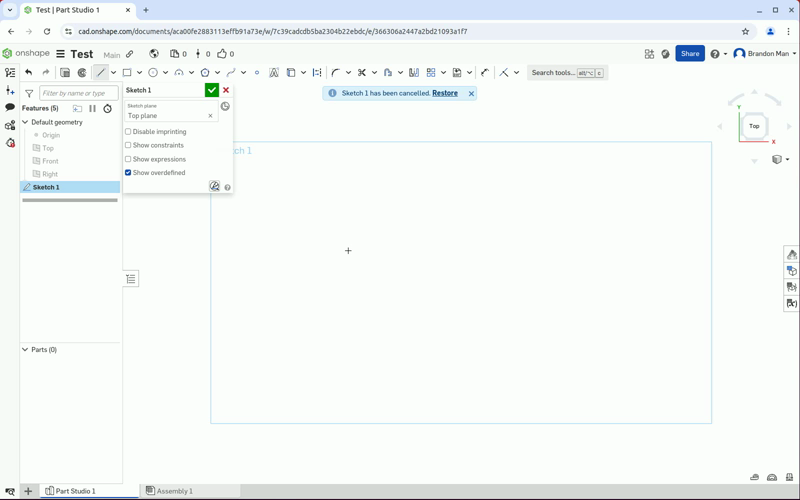
click(348, 250)
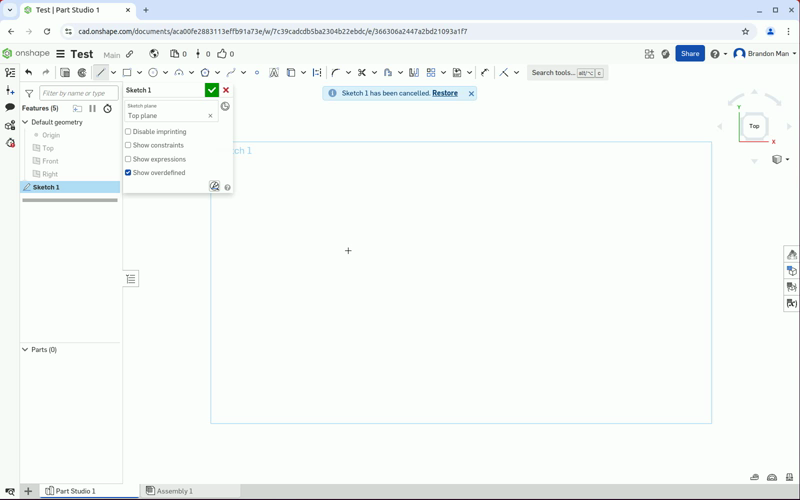
key_up(shift)
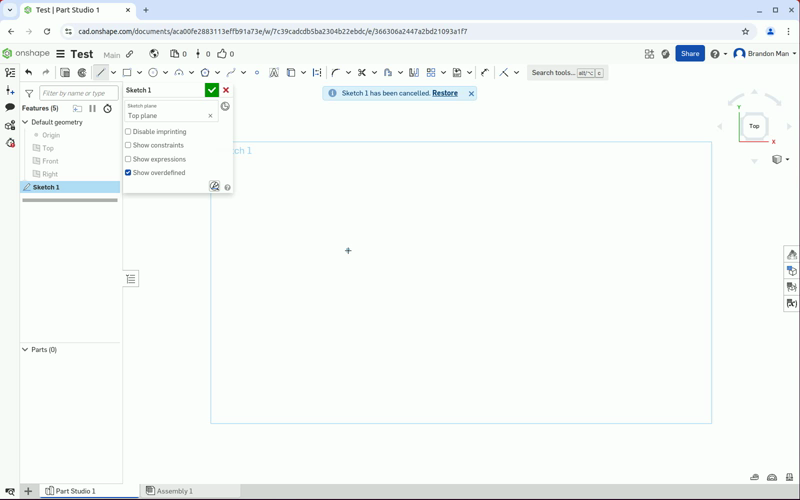
key_down(shift)
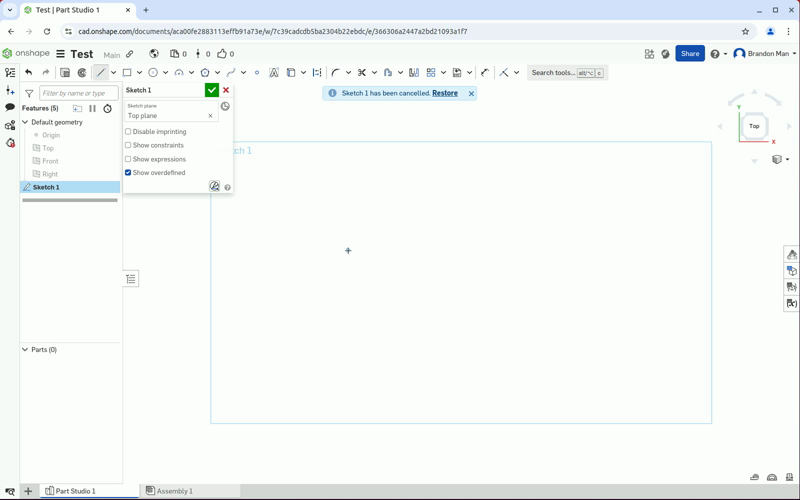
mouse_move(378, 250)
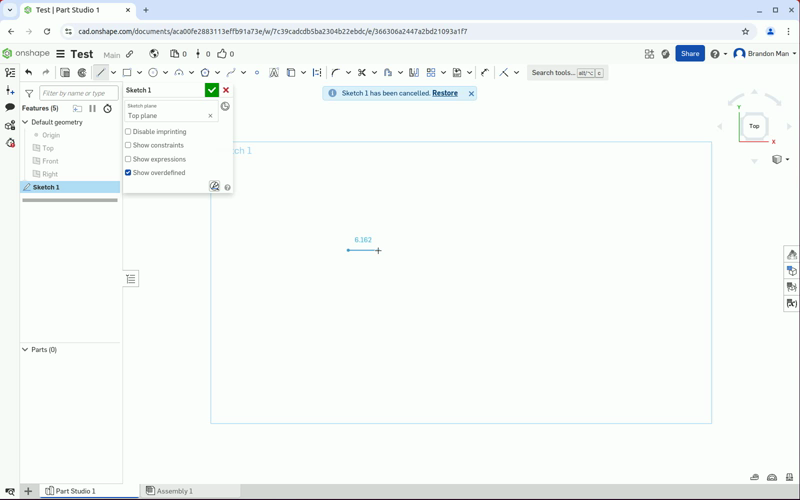
mouse_move(394, 250)
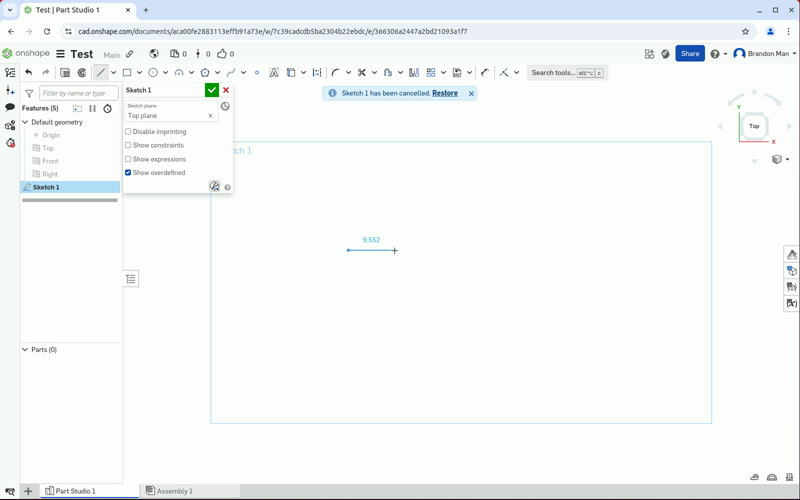
click(394, 250)
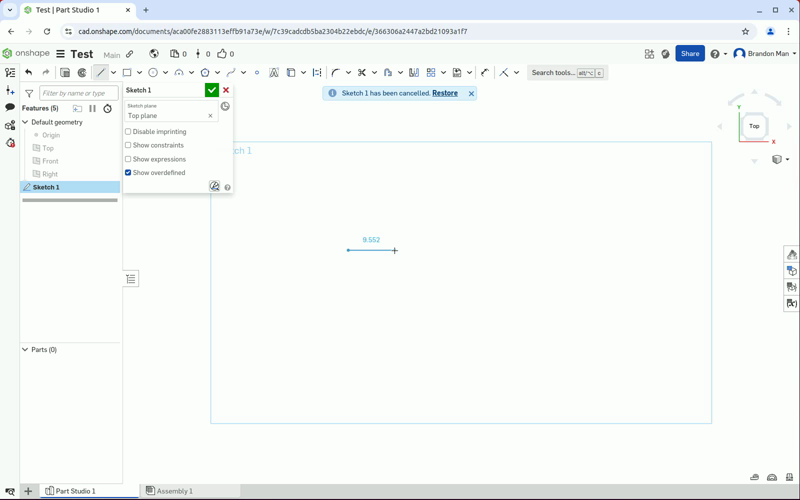
key_up(shift)
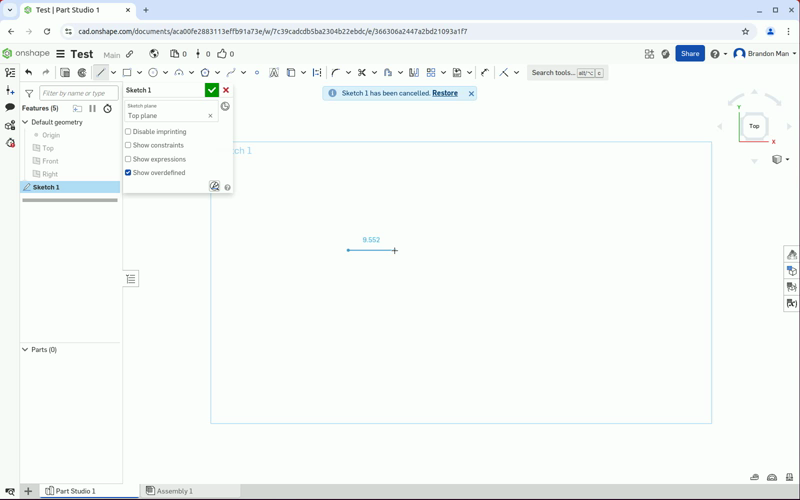
key_down(shift)
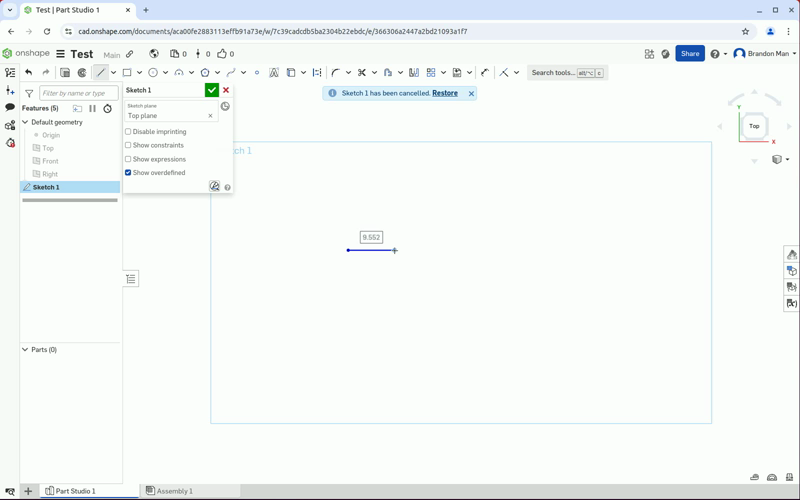
mouse_move(424, 250)
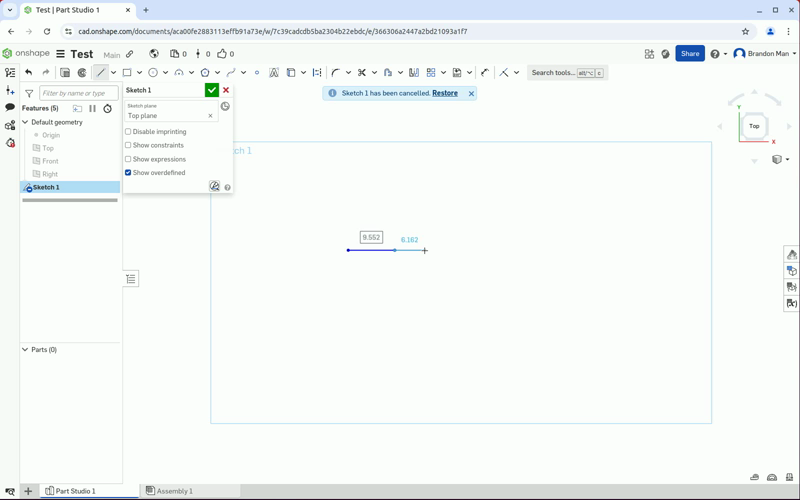
mouse_move(394, 226)
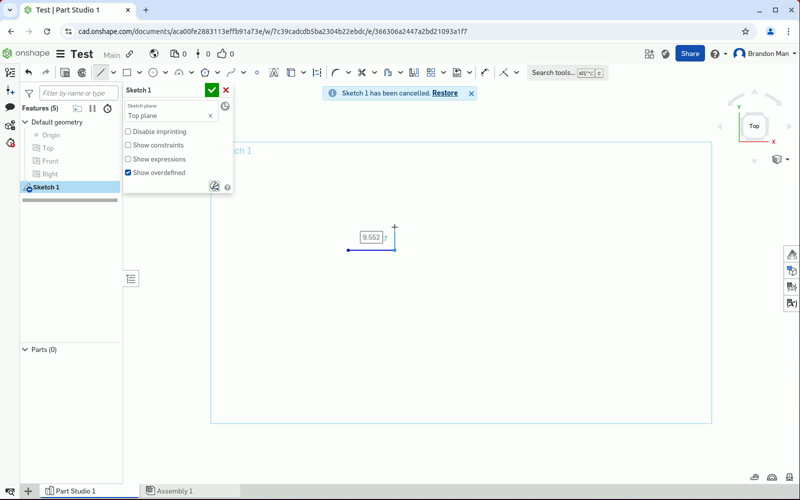
click(394, 226)
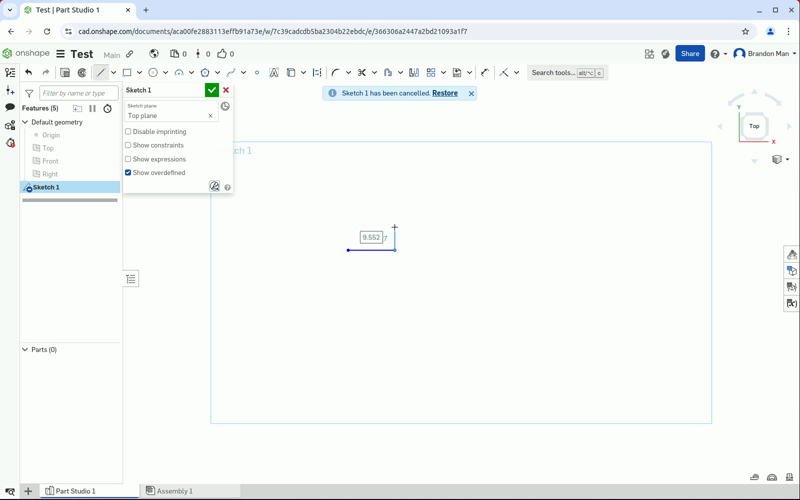
key_up(shift)
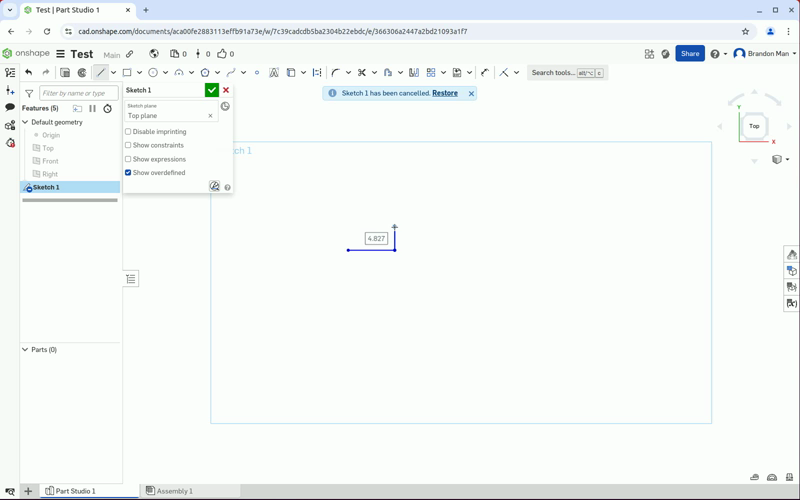
key_down(shift)
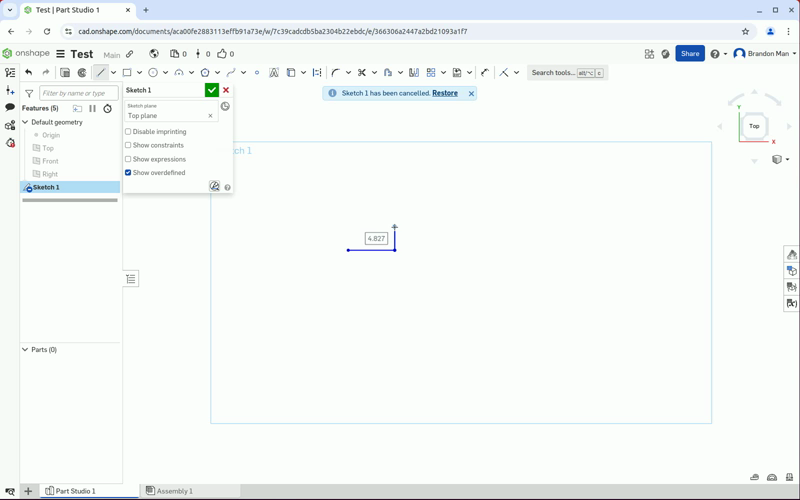
mouse_move(424, 226)
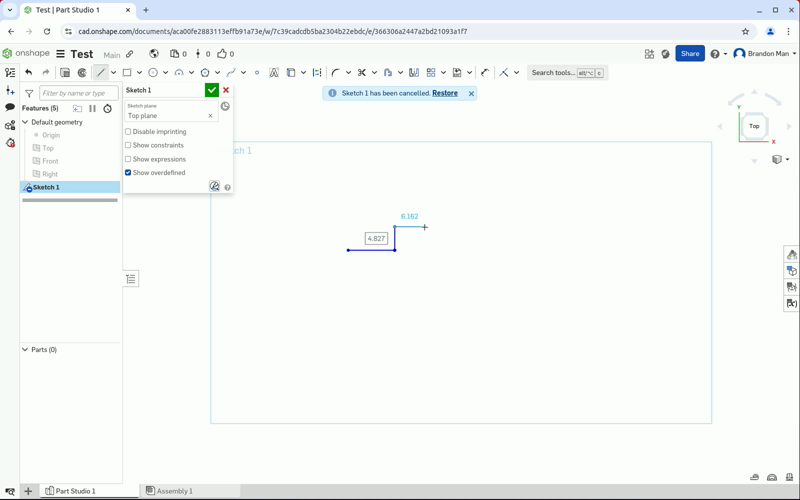
mouse_move(348, 226)
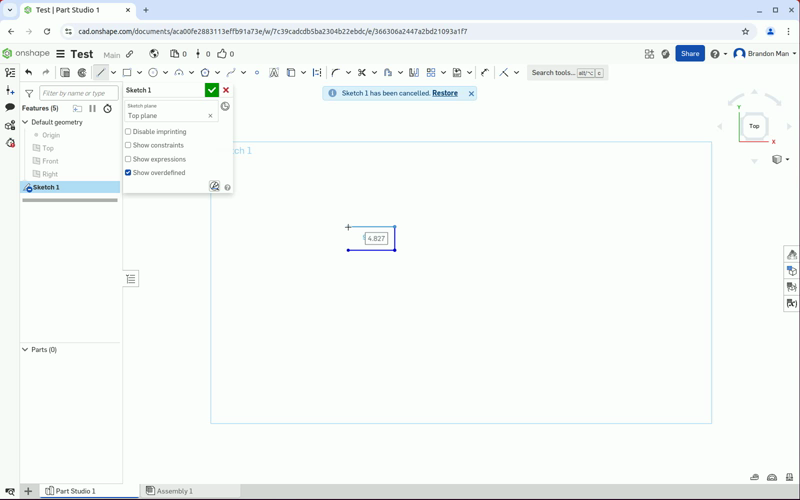
click(348, 226)
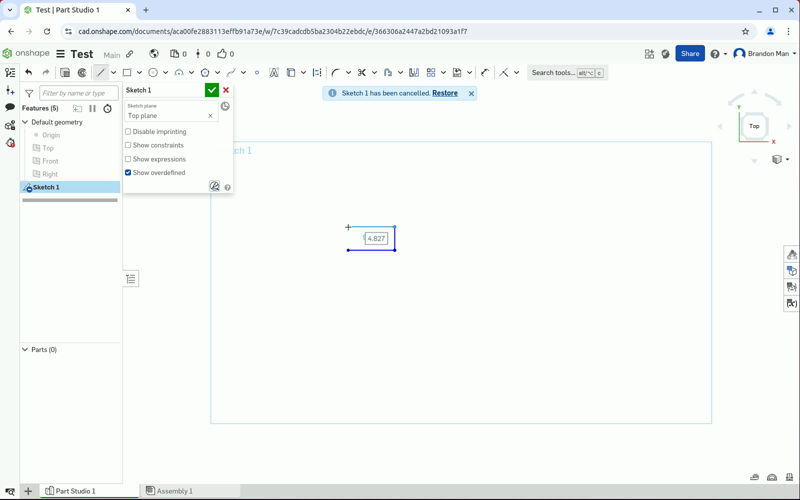
key_up(shift)
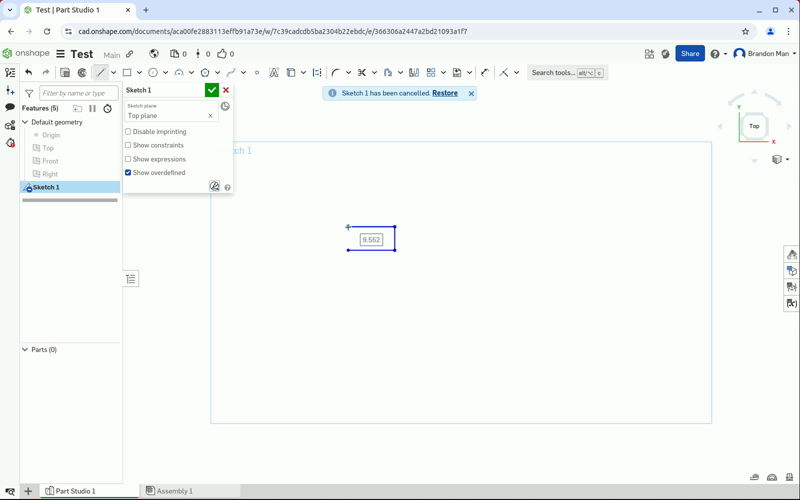
mouse_move(378, 226)
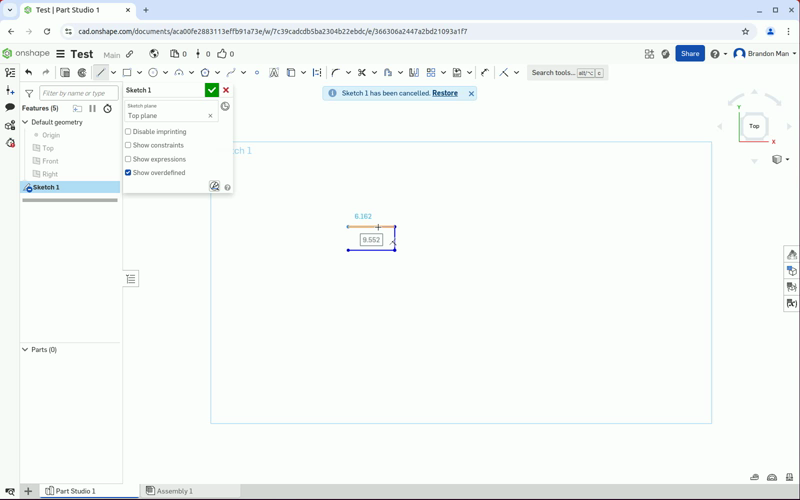
key_down(shift)
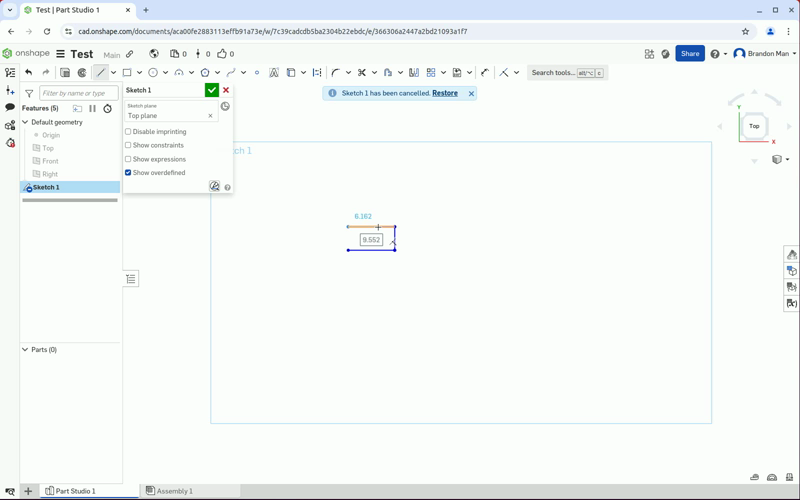
mouse_move(348, 250)
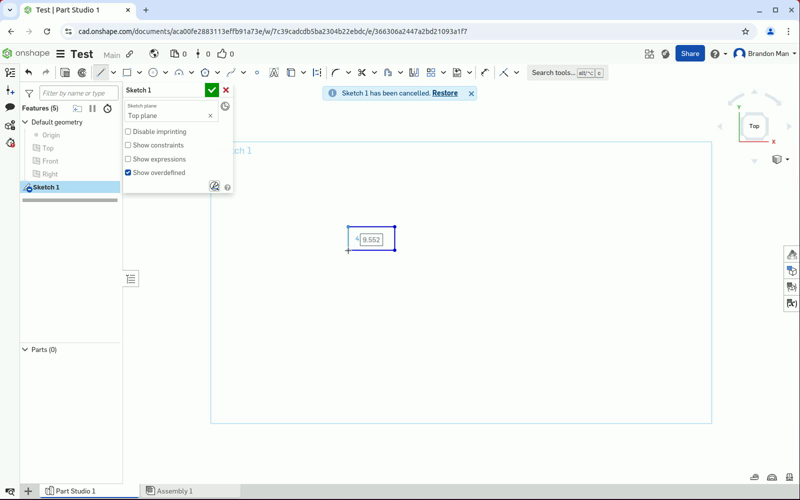
key_up(shift)
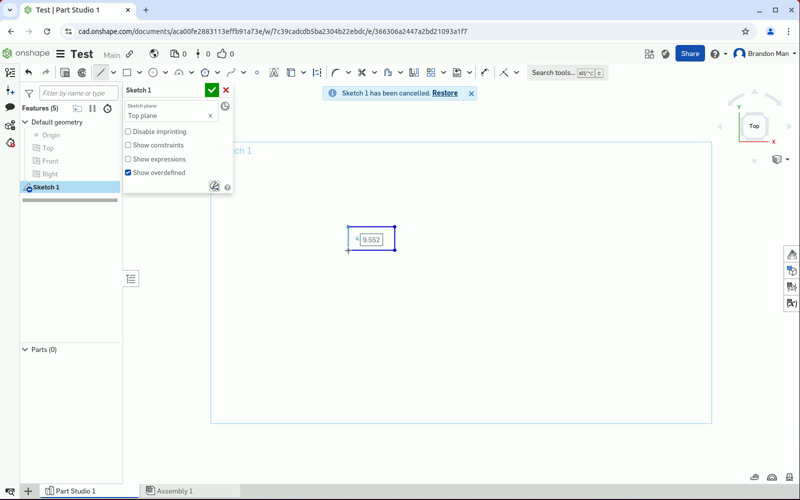
click(348, 250)
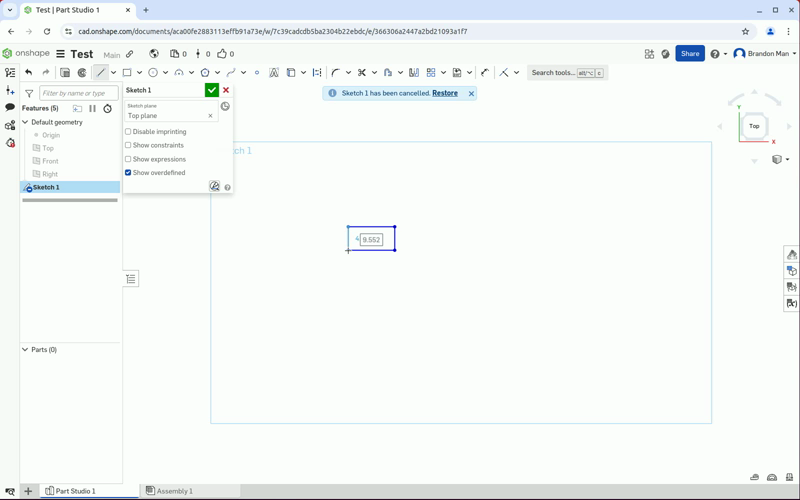
key(esc)
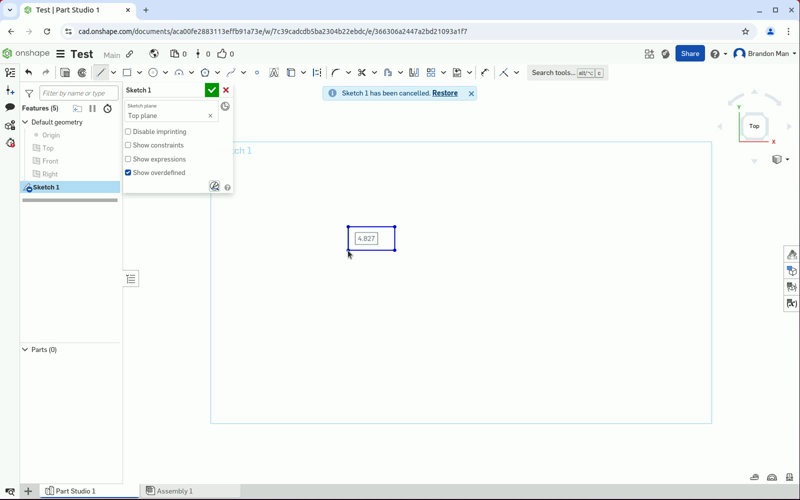
mouse_move(355, 233)
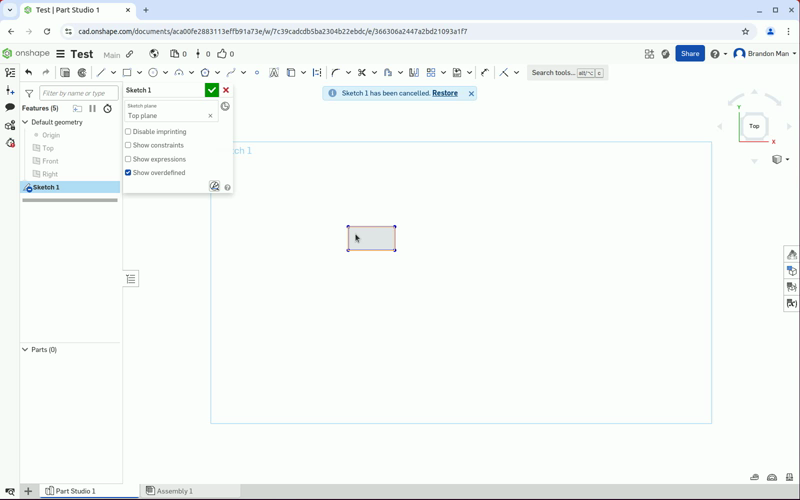
scroll(6)
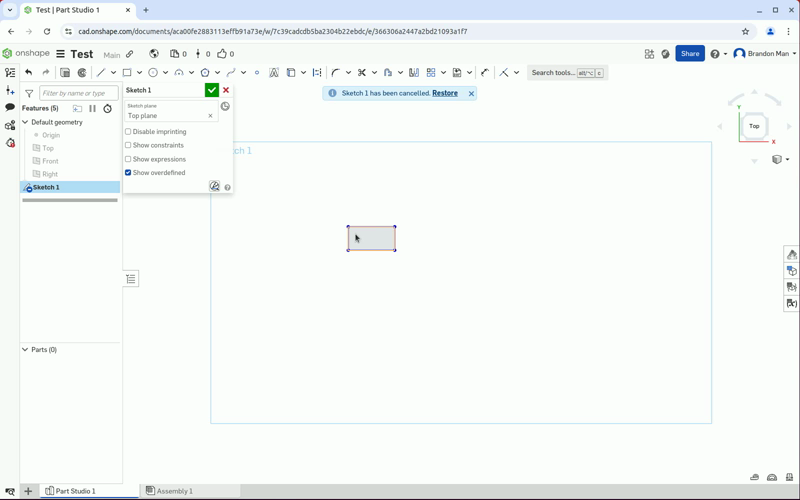
scroll(6)
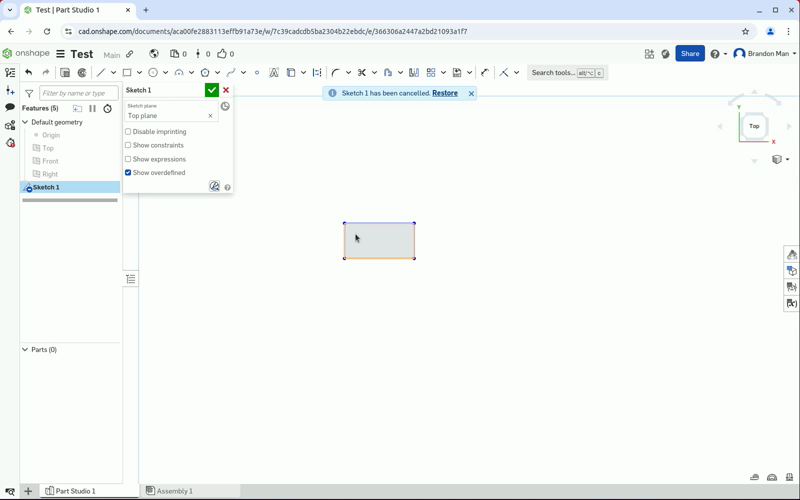
scroll(6)
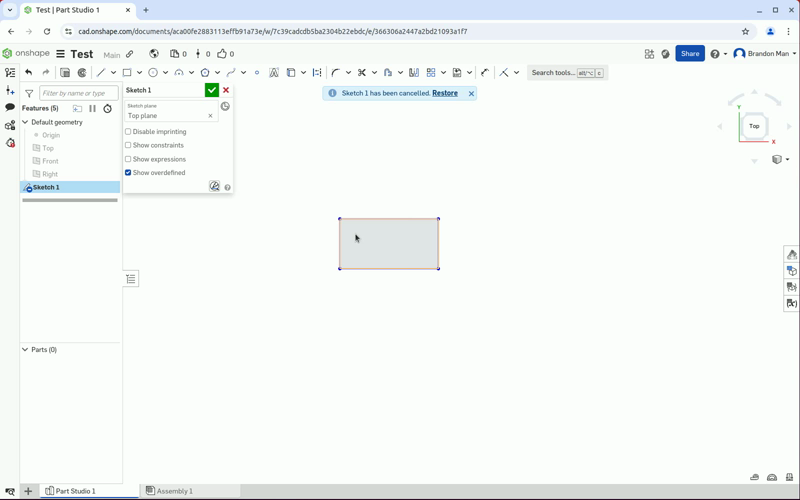
scroll(6)
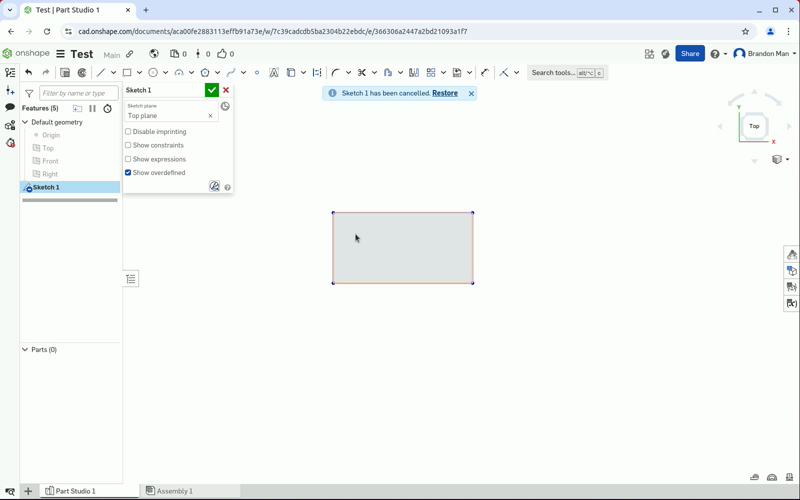
scroll(6)
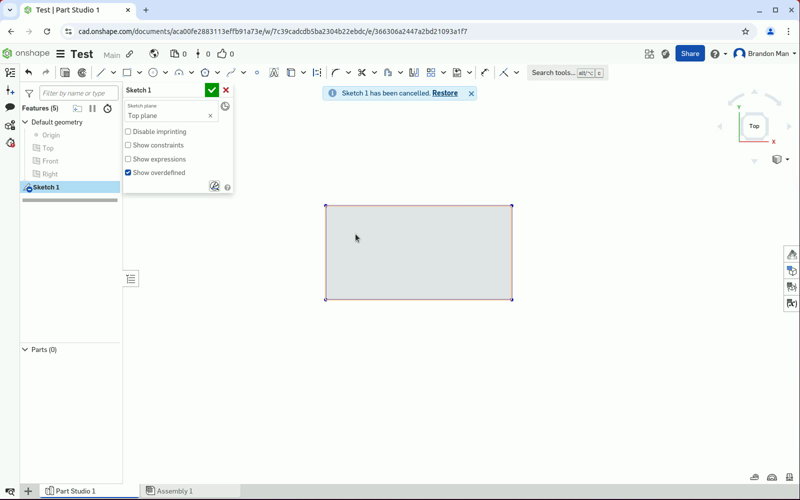
scroll(6)
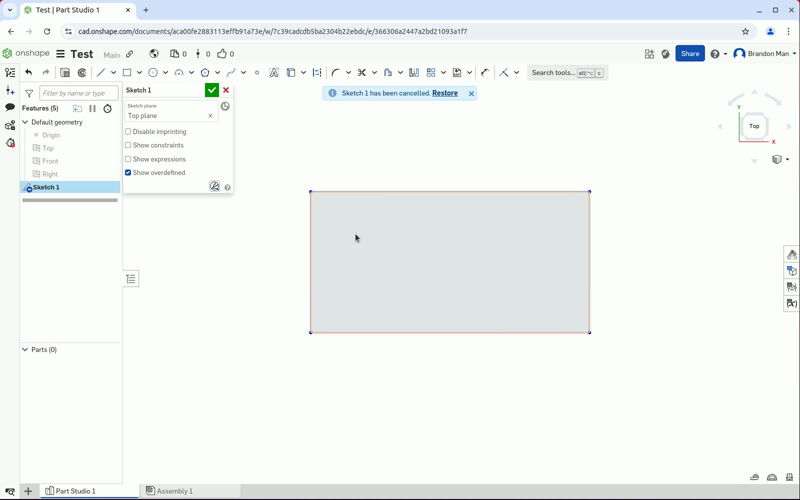
scroll(6)
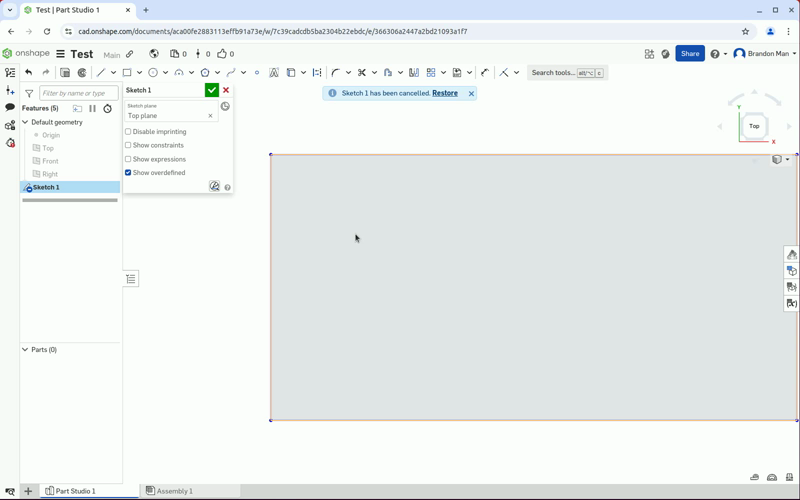
click(355, 233)
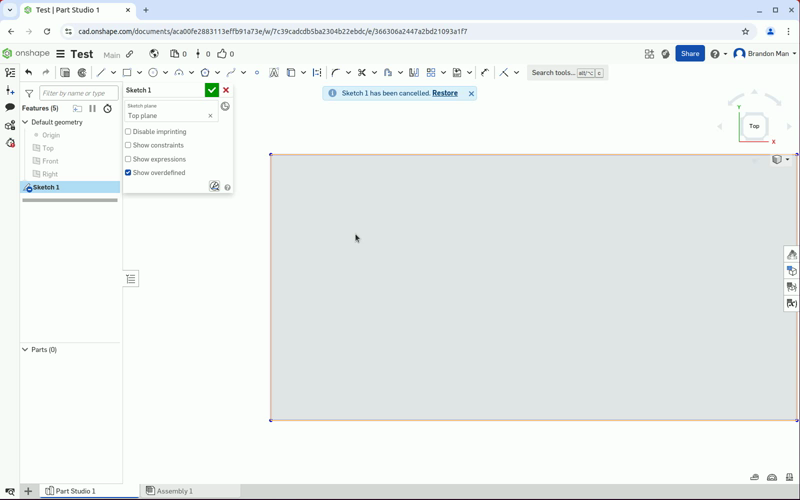
scroll(-6)
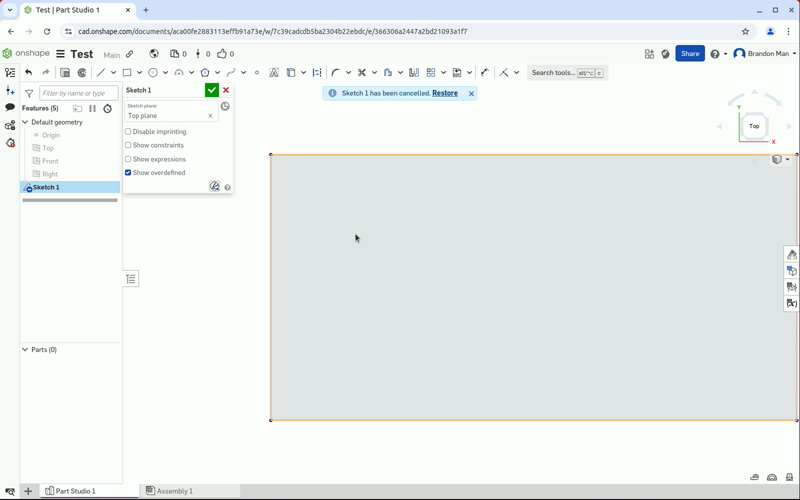
scroll(-6)
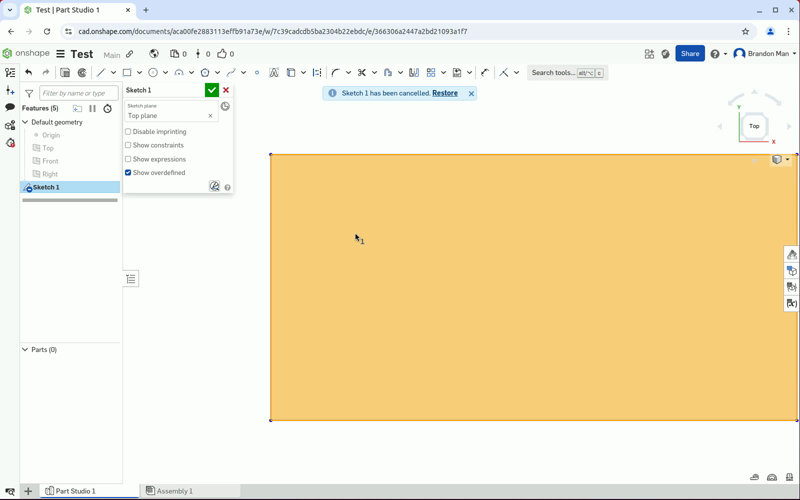
scroll(-6)
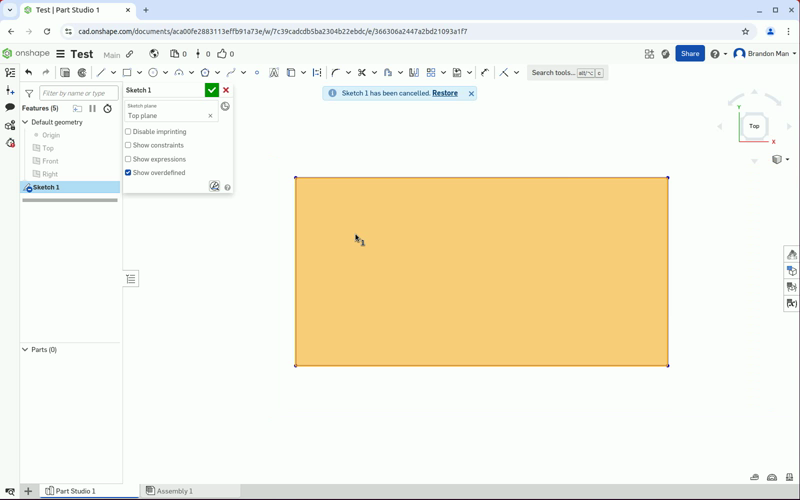
scroll(-6)
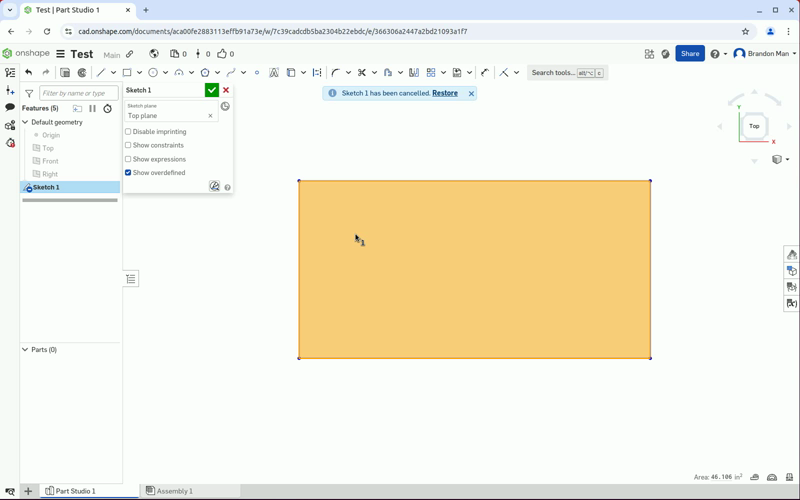
scroll(-6)
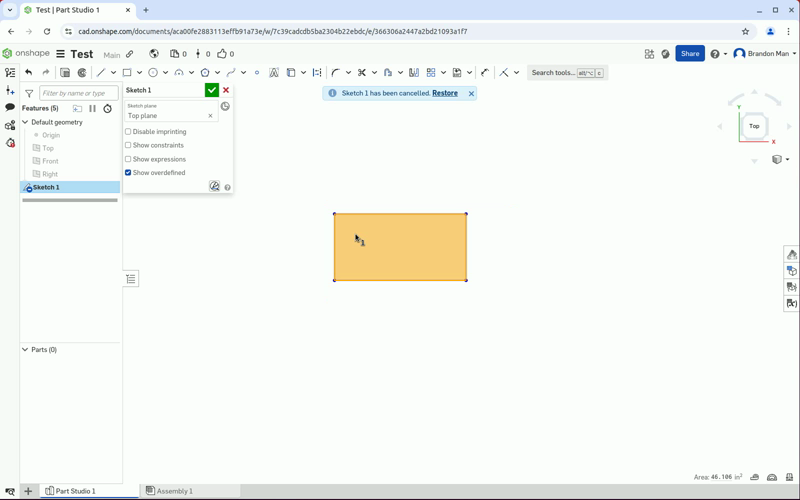
scroll(-6)
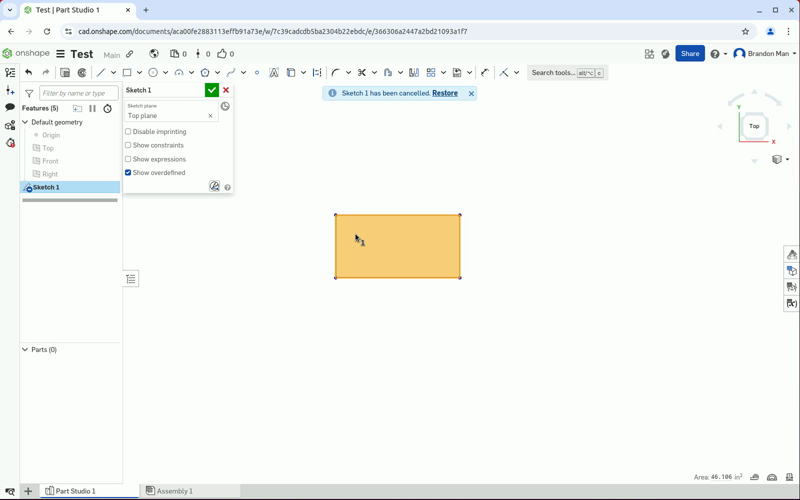
scroll(-6)
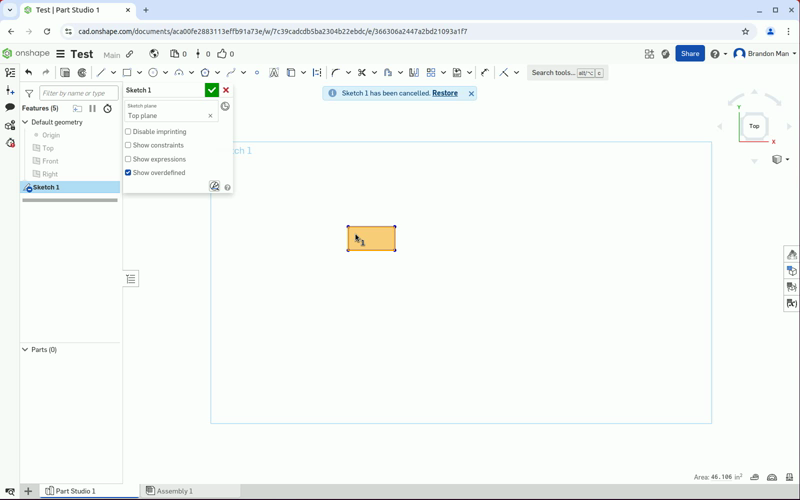
mouse_move(73, 352)
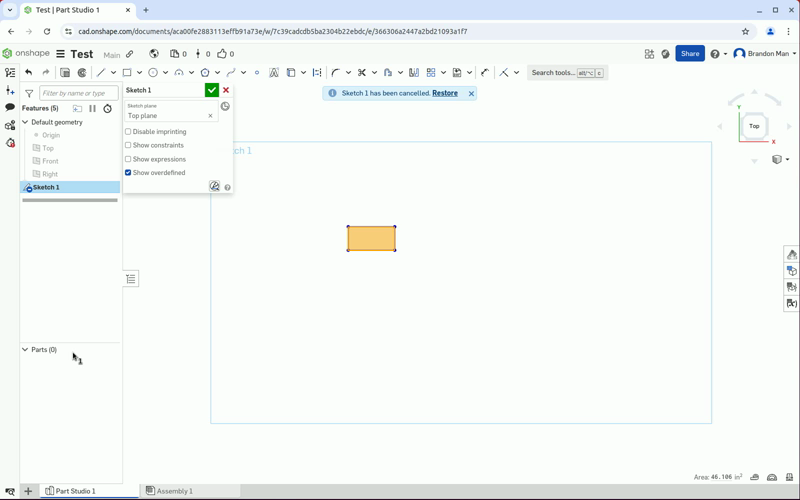
key(shift+y)
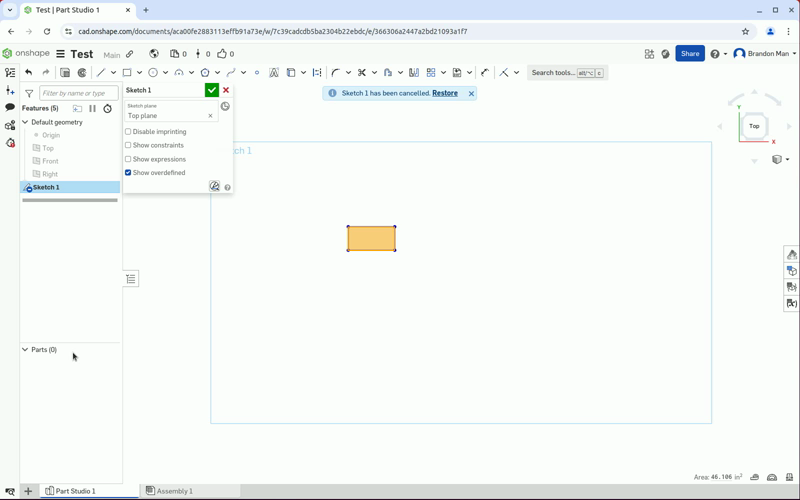
key(shift+e)
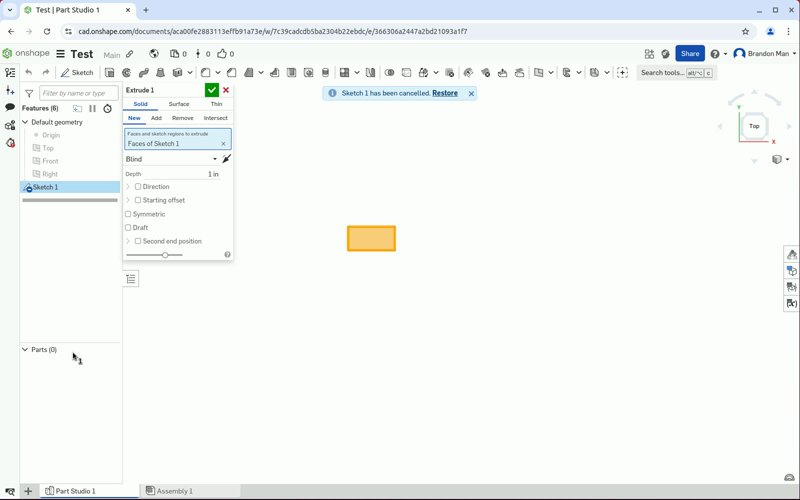
mouse_move(143, 106)
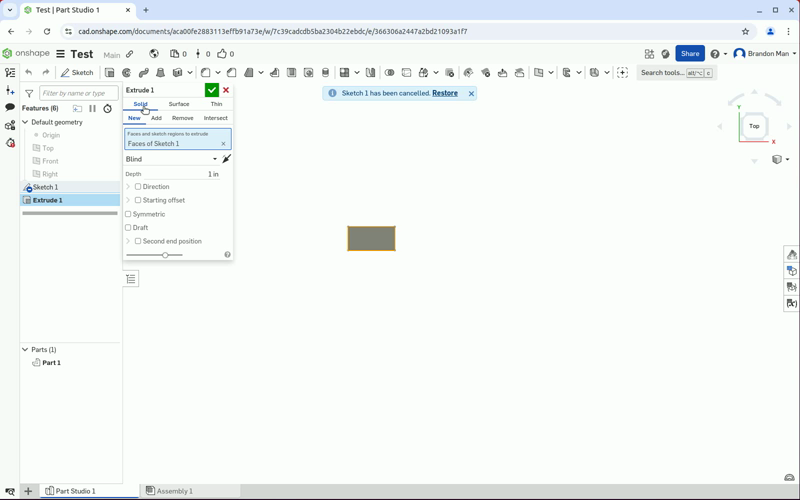
click(143, 106)
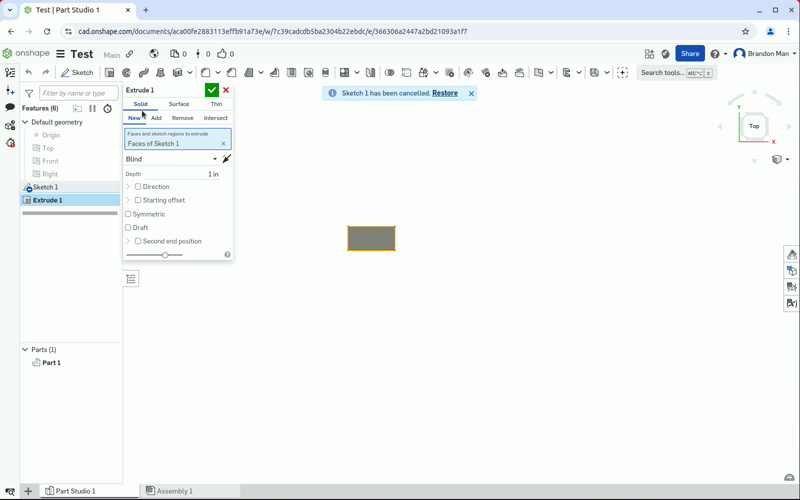
mouse_move(137, 120)
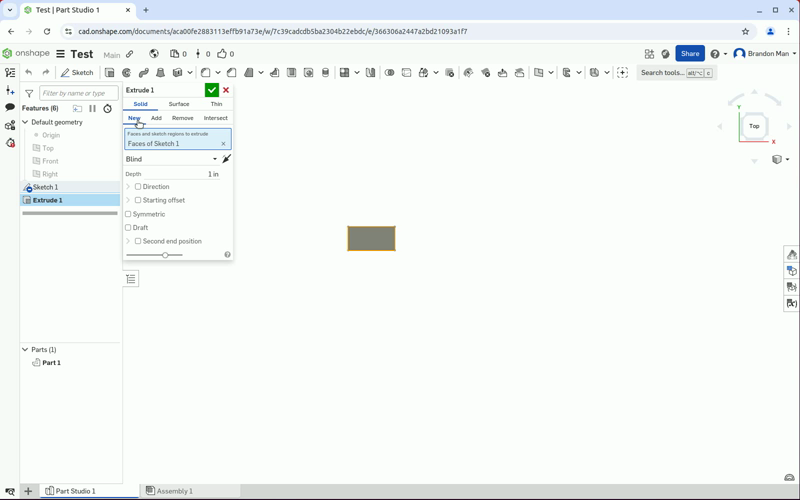
click(137, 120)
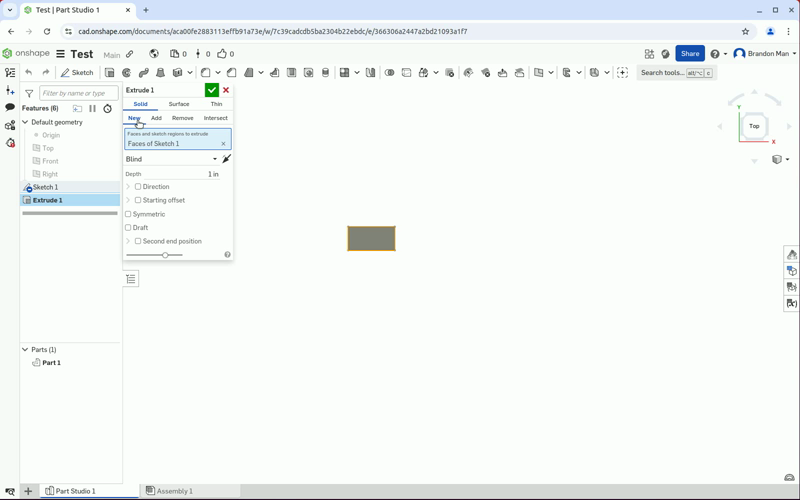
key(tab, 4)
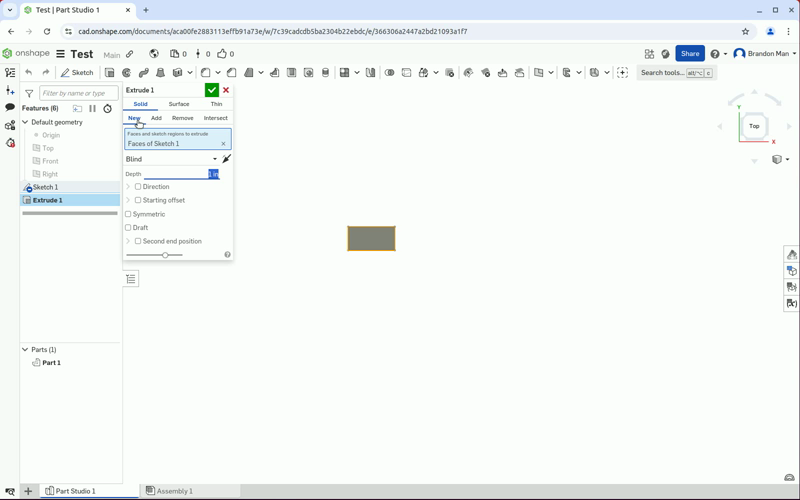
text(5.055)
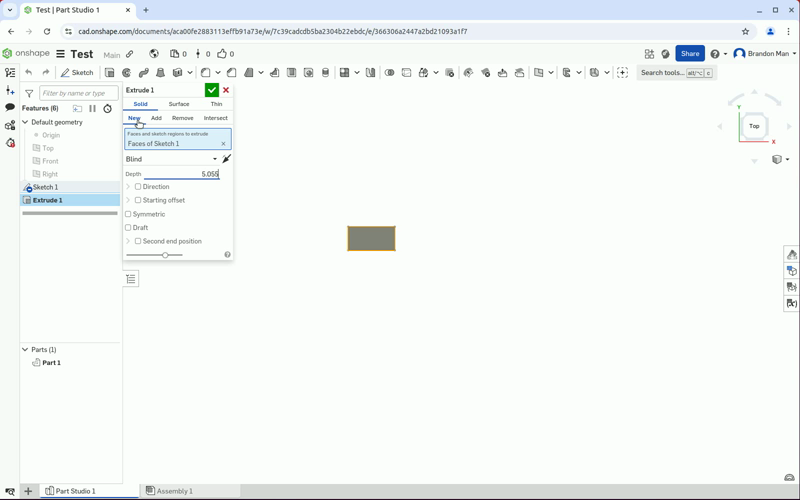
key(enter)
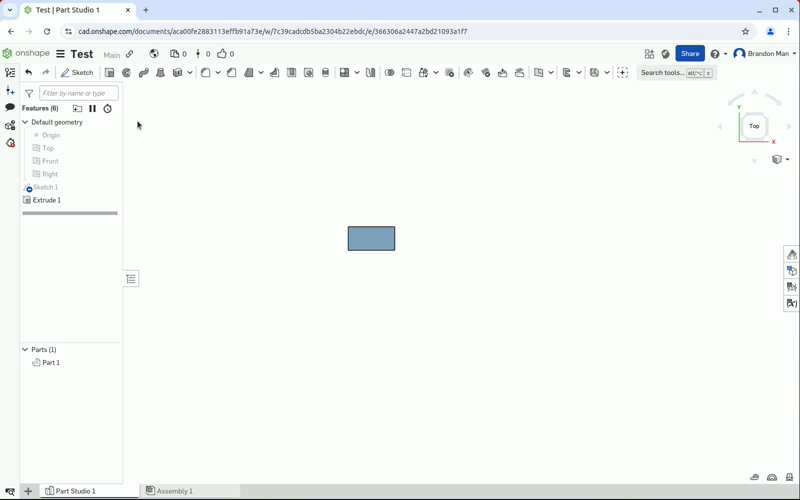
key(shift+h)
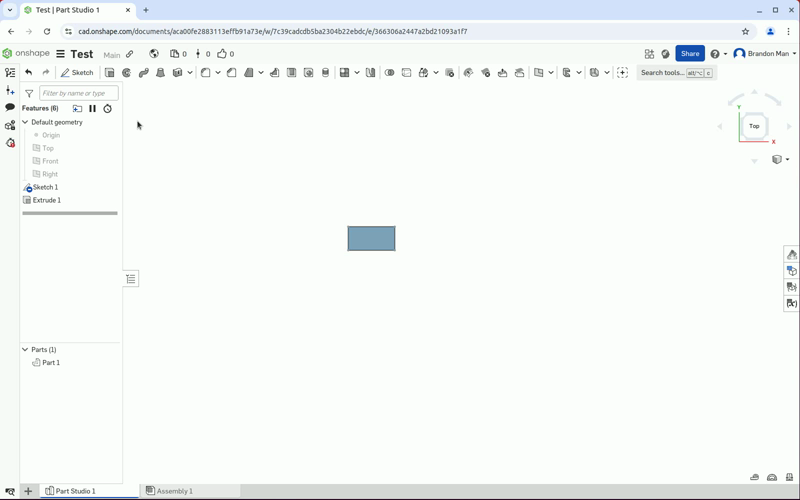
key(shift+h)
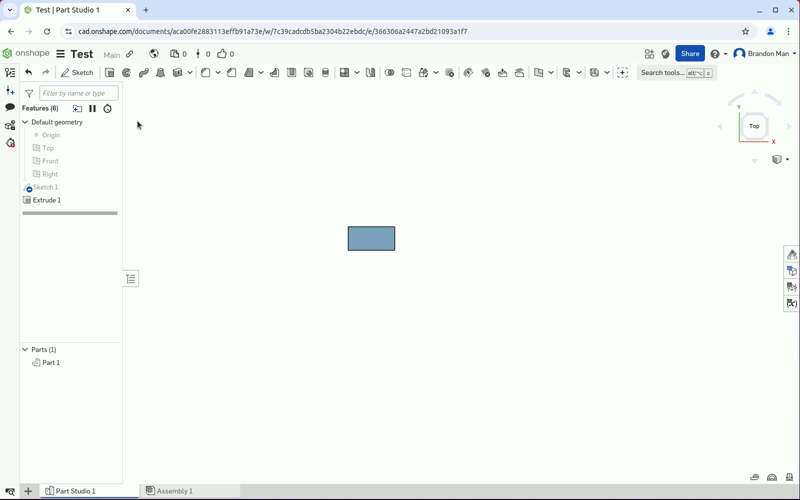
mouse_move(73, 189)
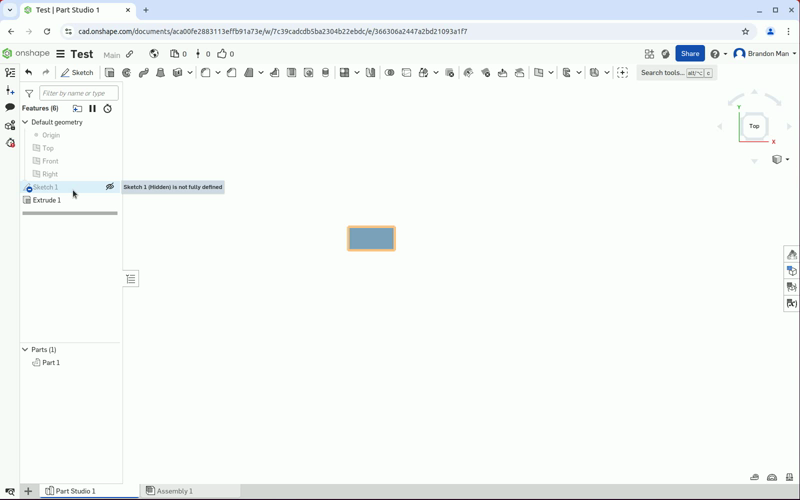
click(73, 189)
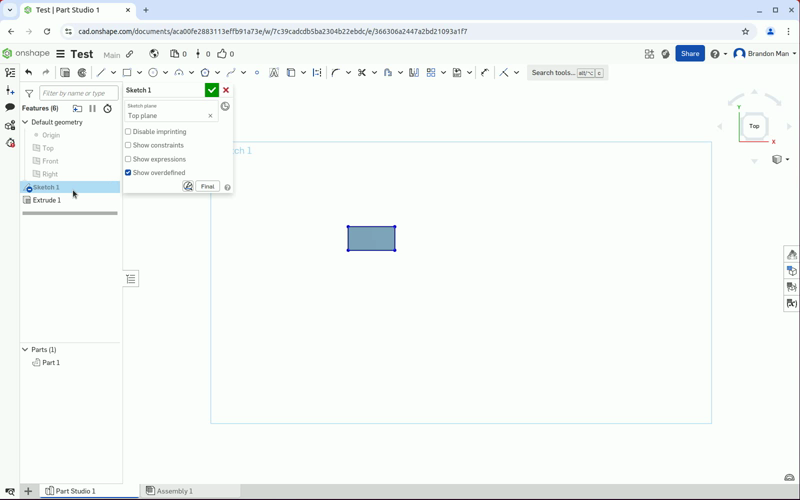
mouse_move(229, 92)
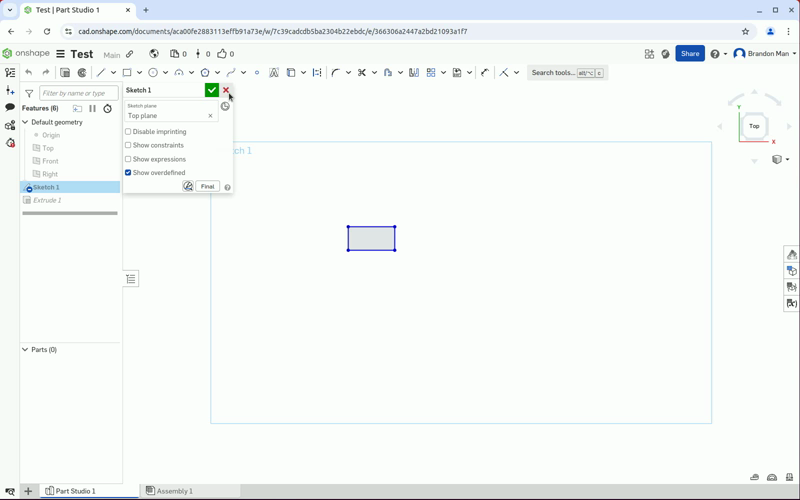
click(229, 92)
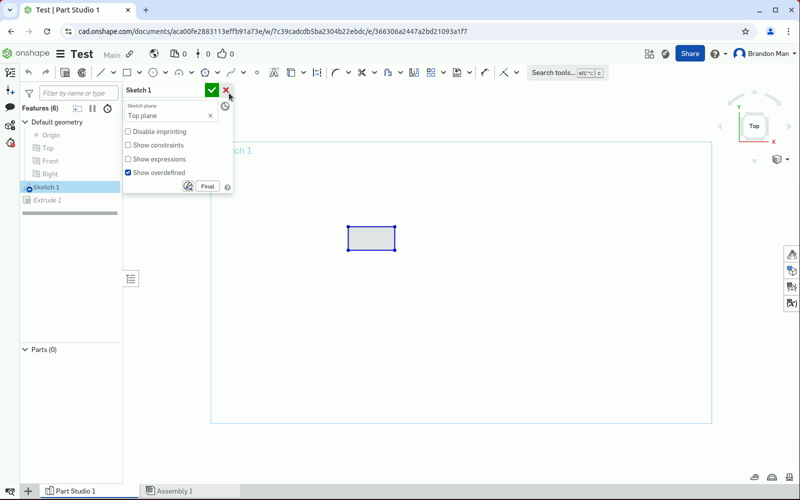
key(shift+s)
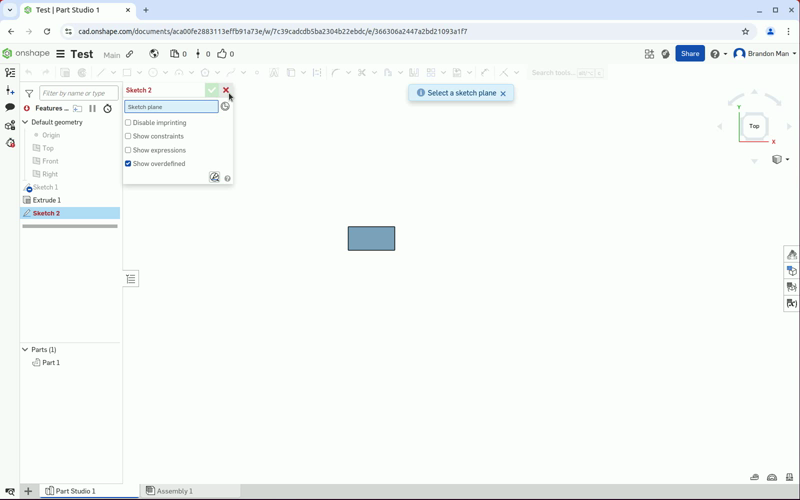
mouse_move(73, 150)
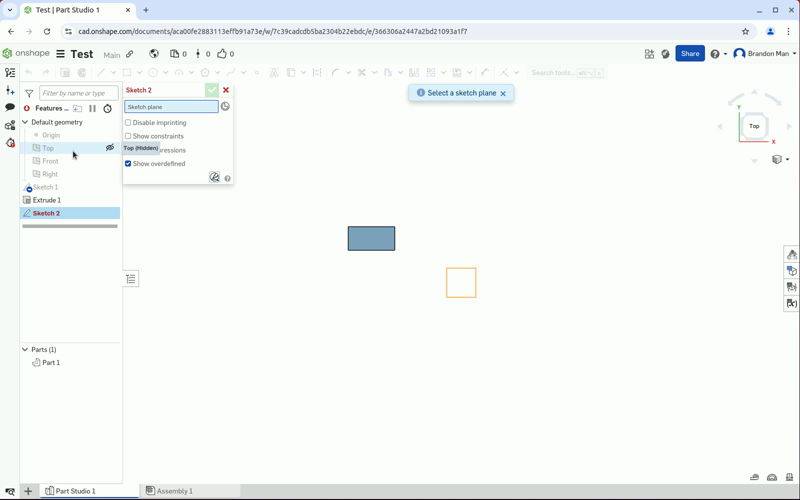
click(73, 150)
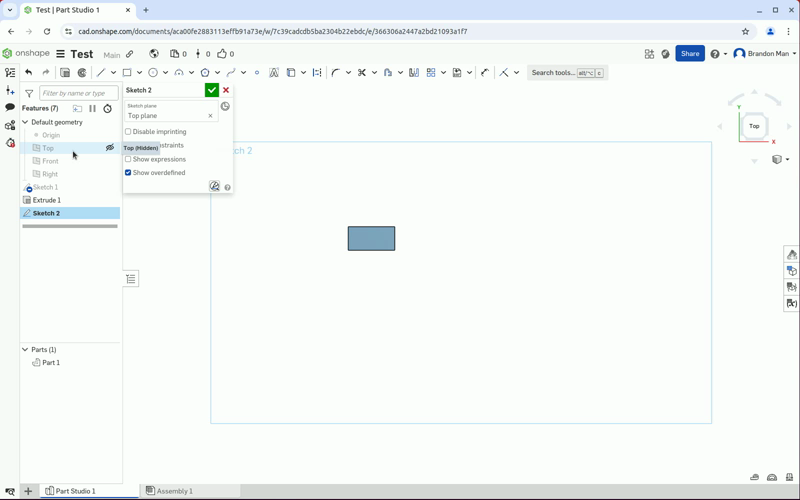
mouse_move(73, 352)
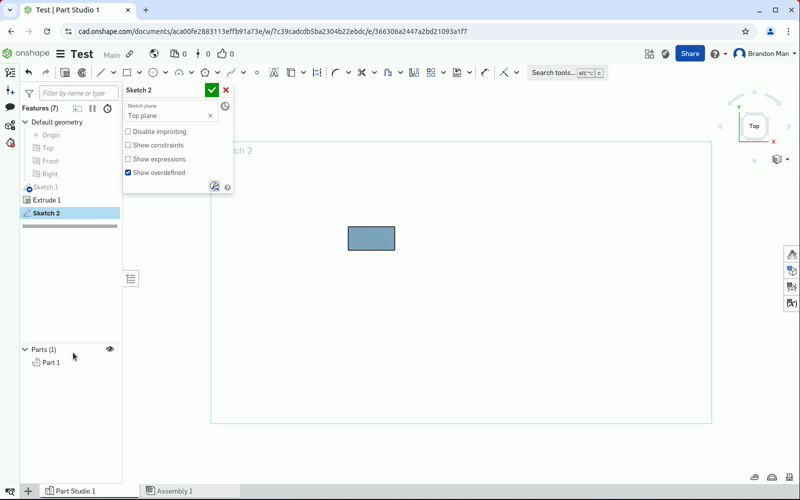
key(y)
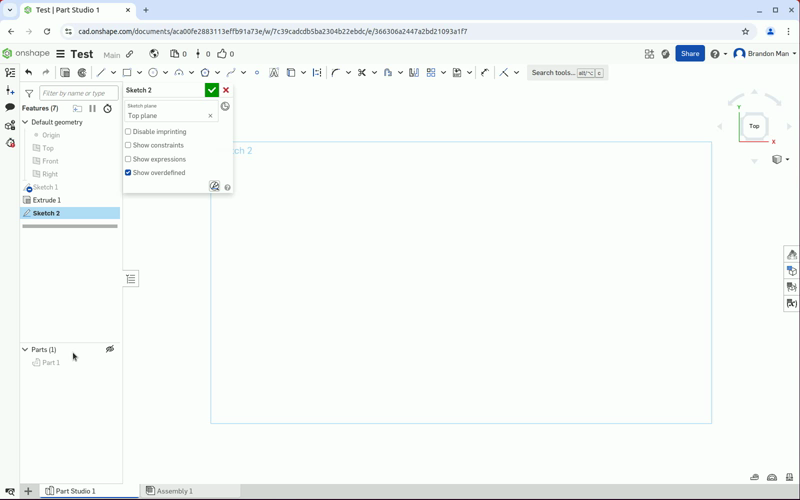
key(l)
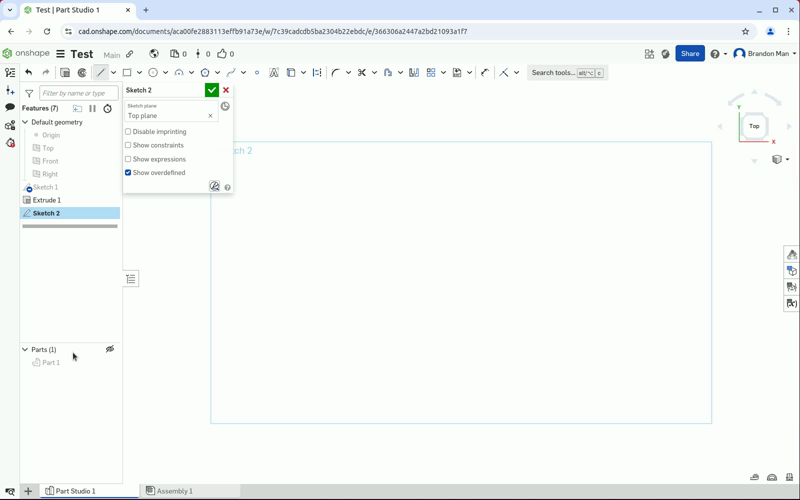
key_down(shift)
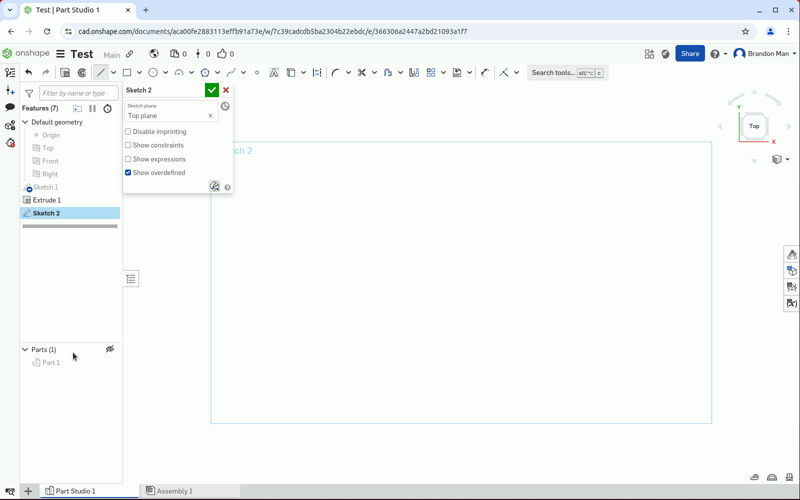
mouse_move(393, 265)
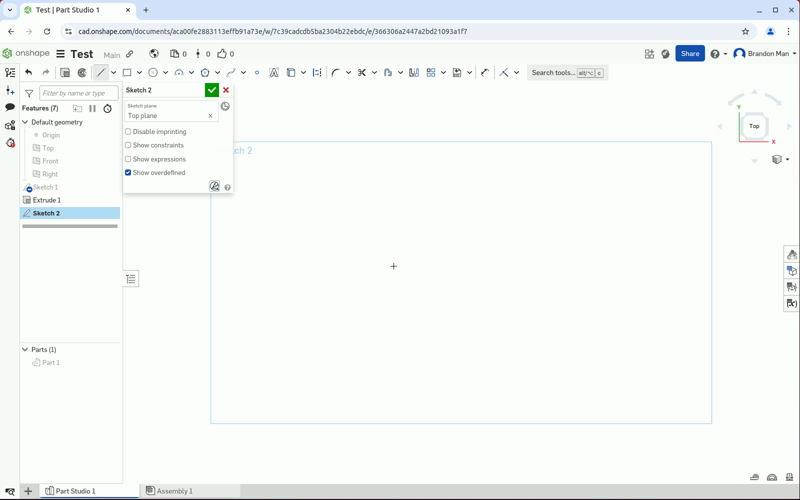
click(393, 265)
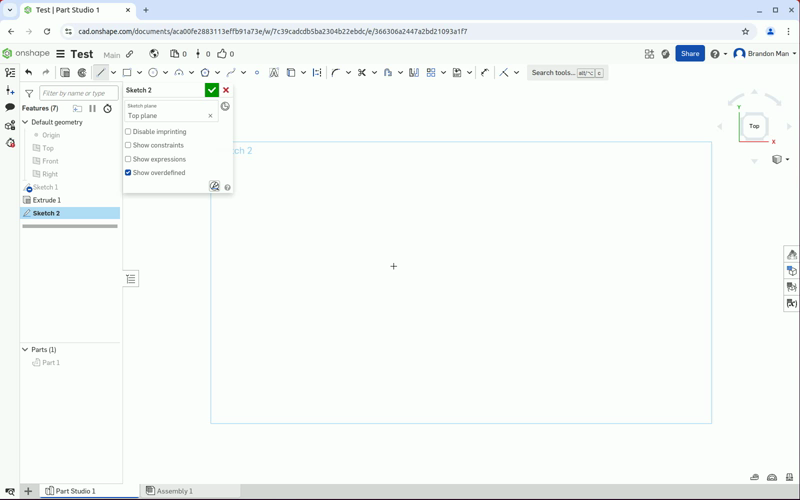
key_up(shift)
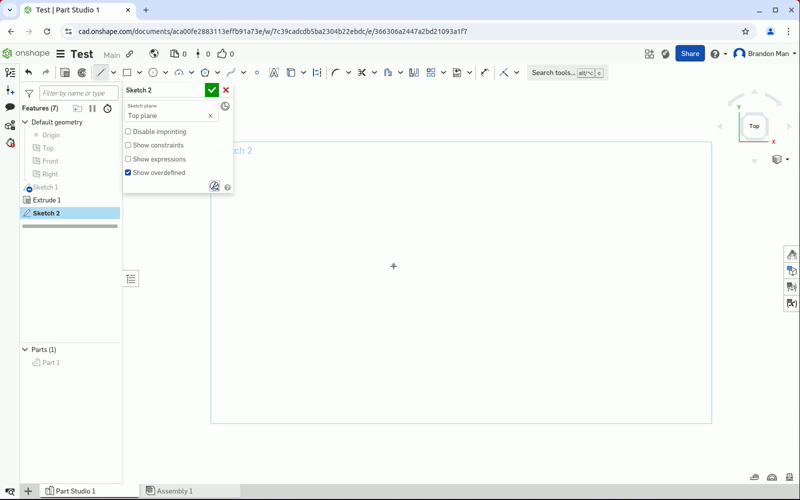
key_down(shift)
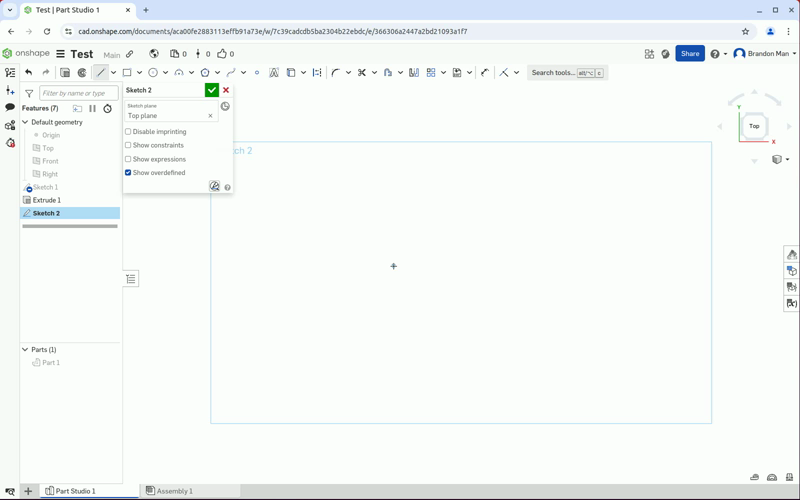
mouse_move(423, 265)
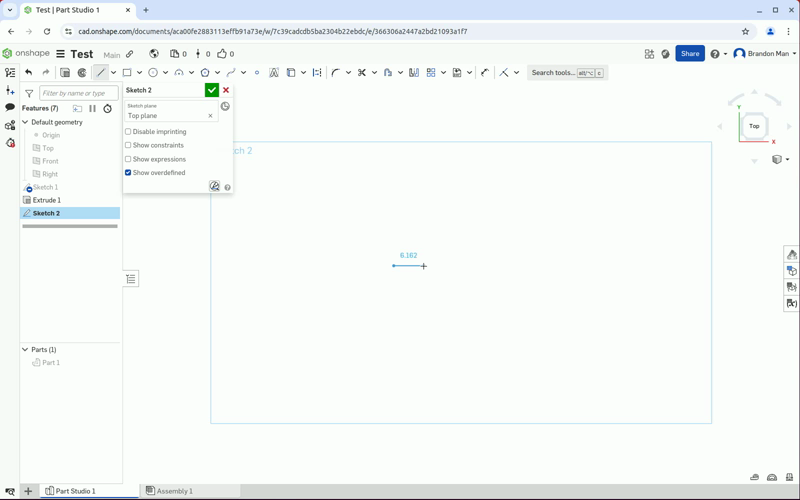
mouse_move(434, 237)
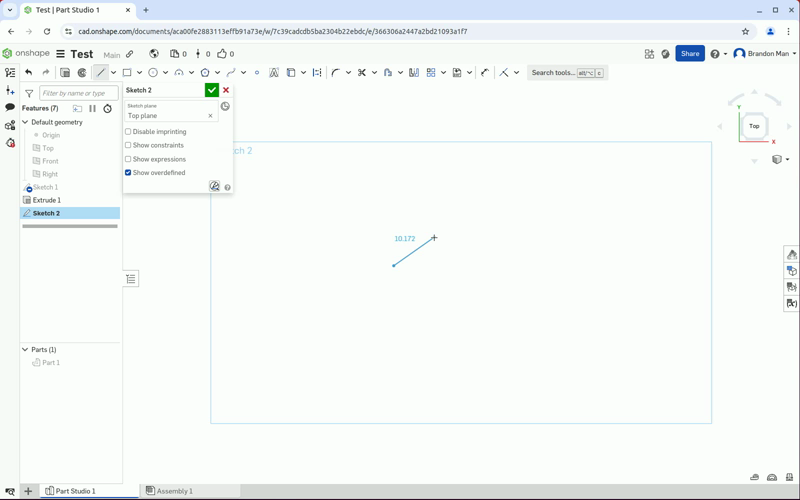
click(434, 237)
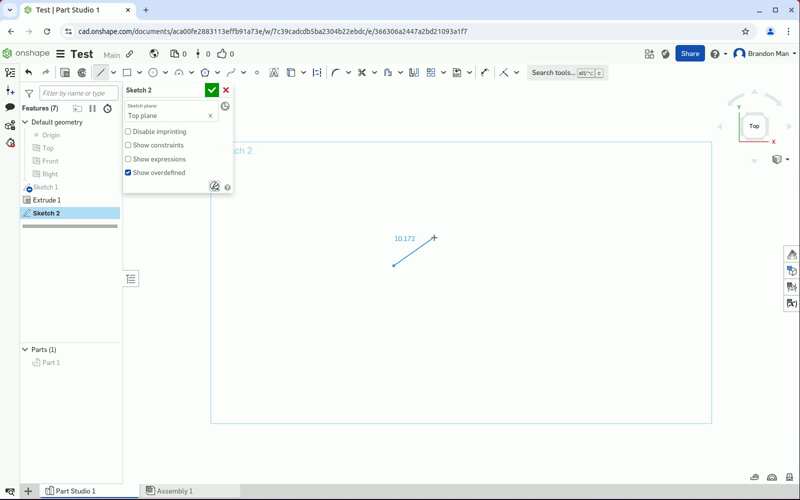
key_up(shift)
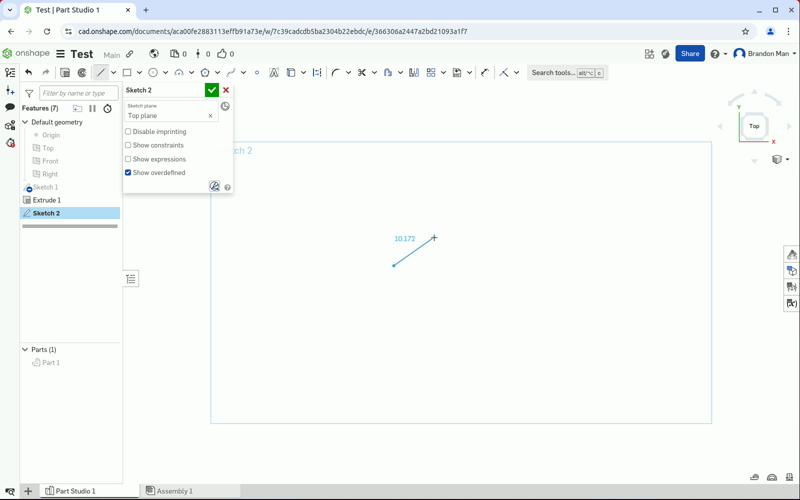
key_down(shift)
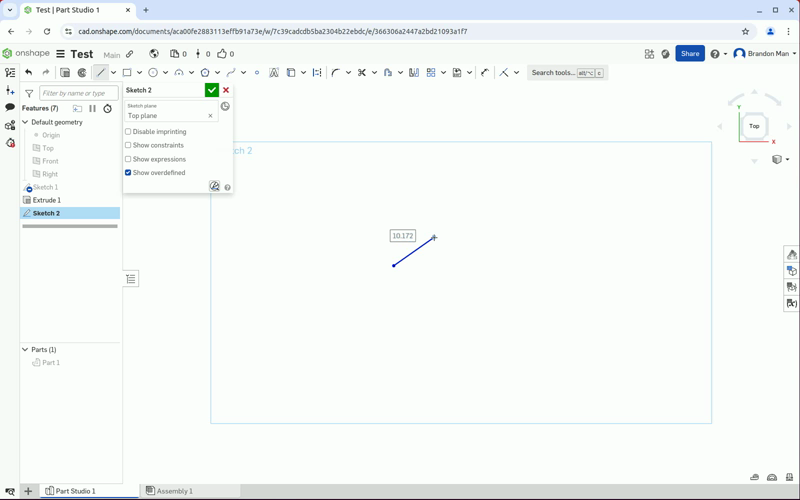
mouse_move(464, 237)
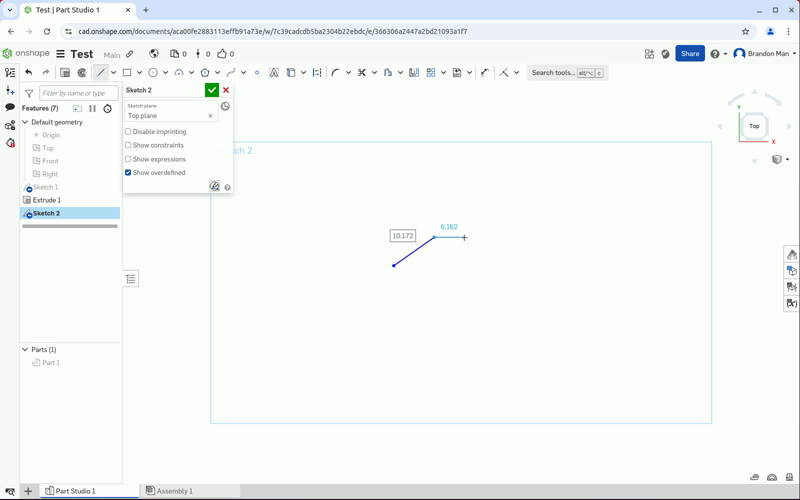
mouse_move(393, 212)
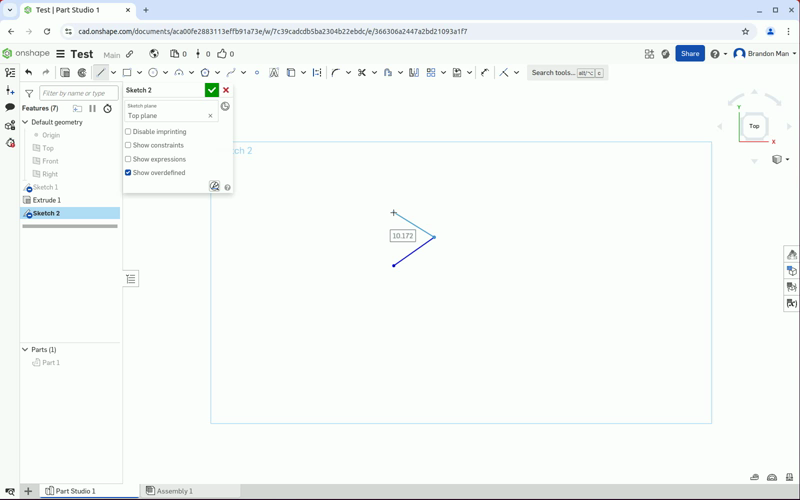
click(393, 212)
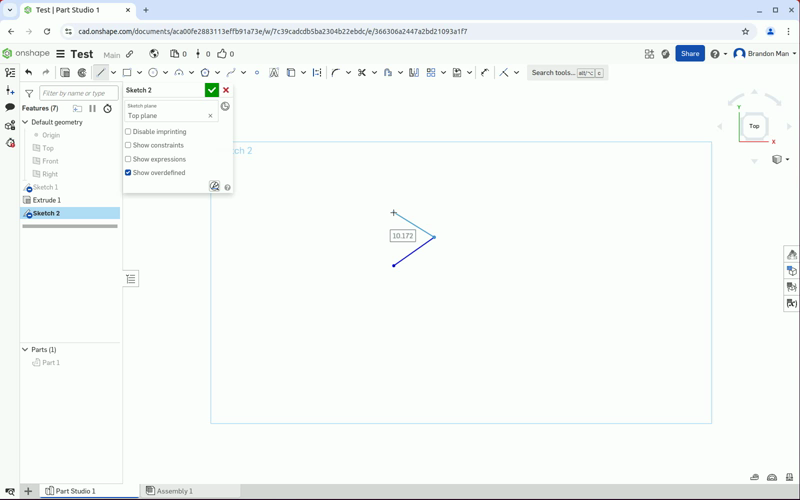
key_up(shift)
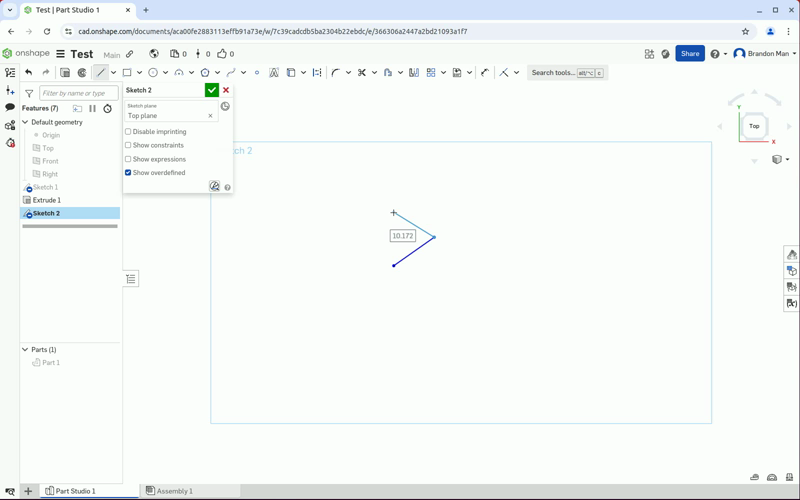
key_down(shift)
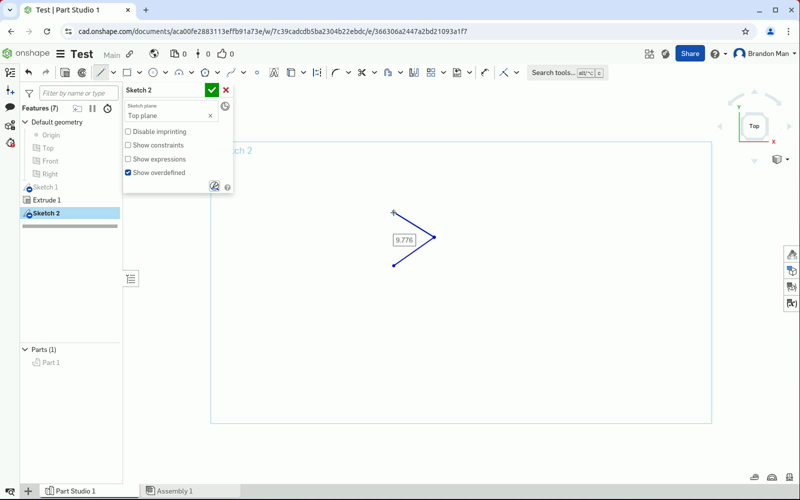
mouse_move(423, 212)
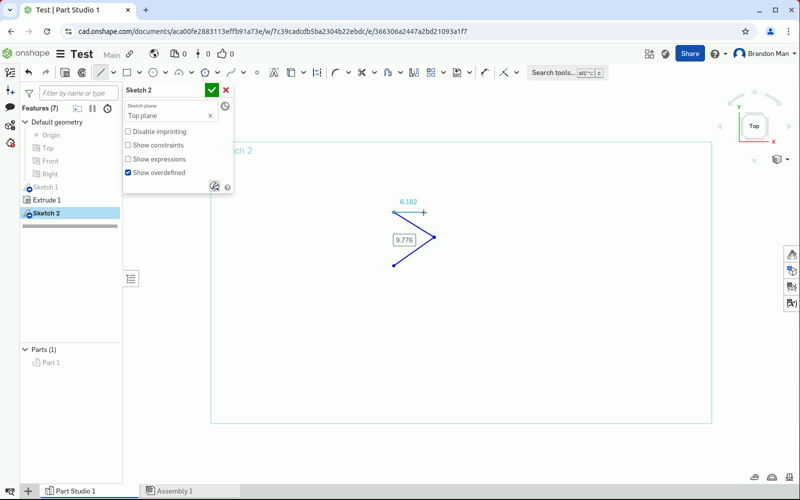
mouse_move(393, 226)
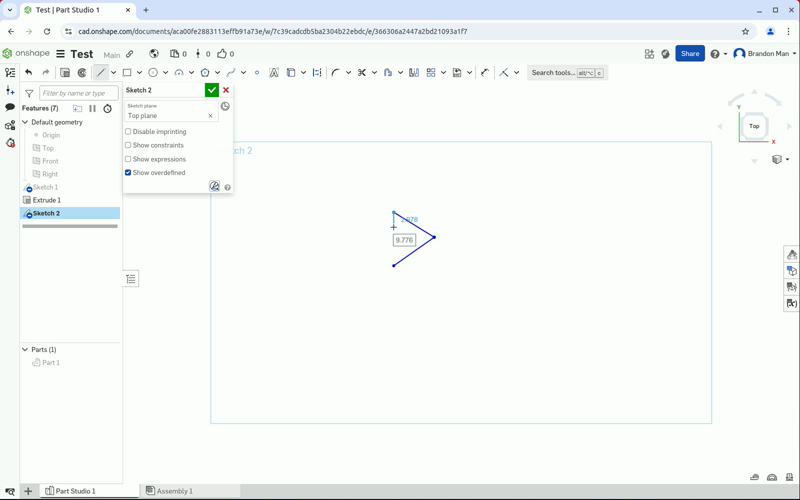
click(393, 226)
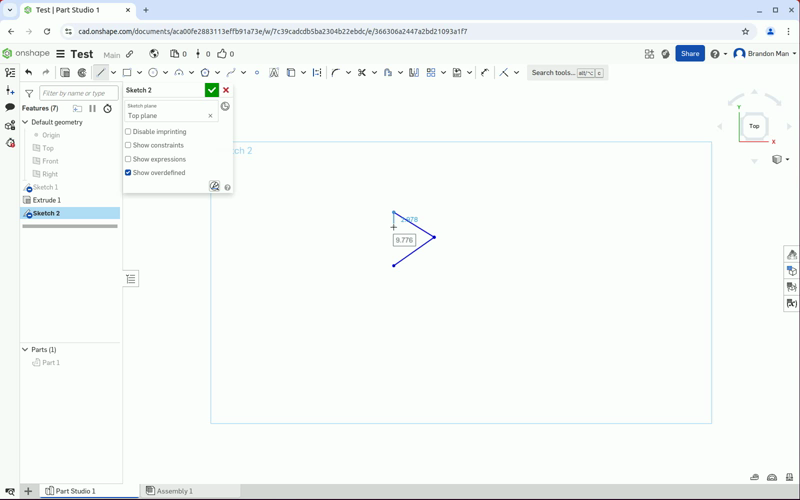
key_up(shift)
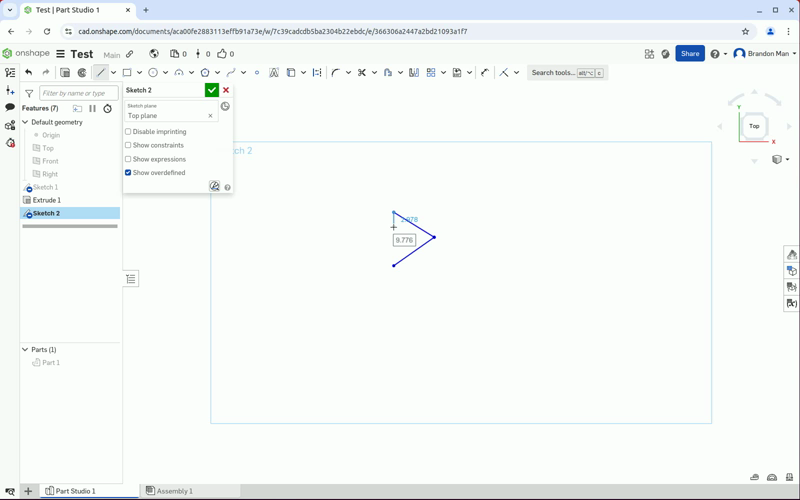
key_down(shift)
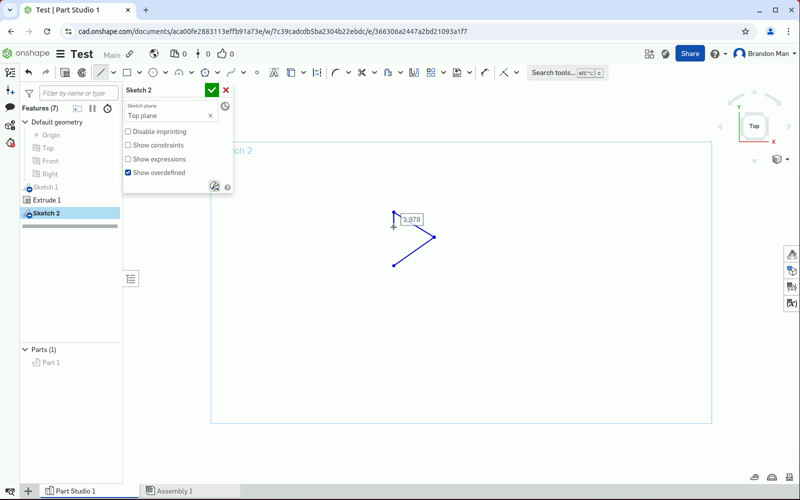
mouse_move(423, 226)
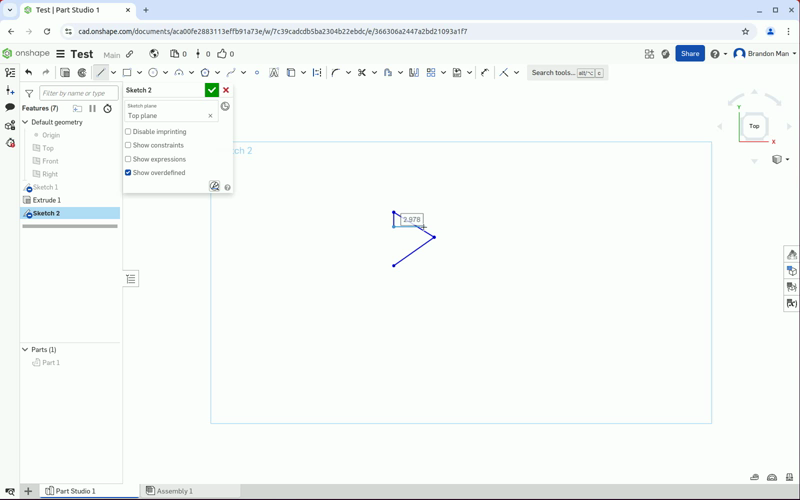
mouse_move(393, 249)
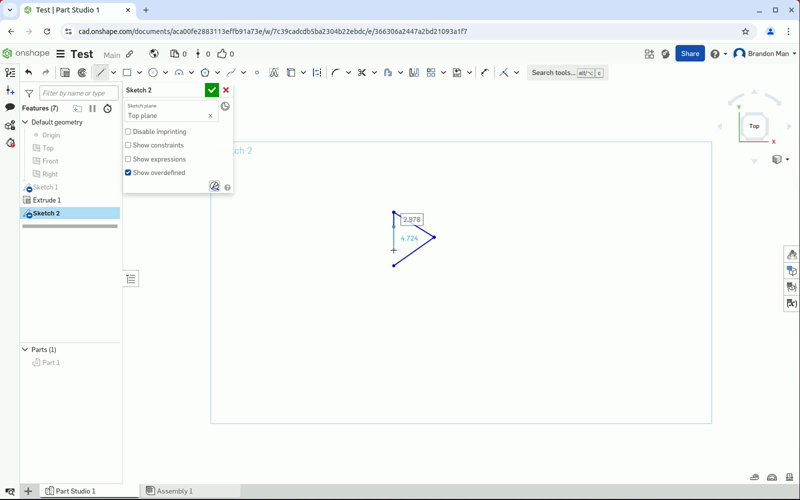
click(393, 249)
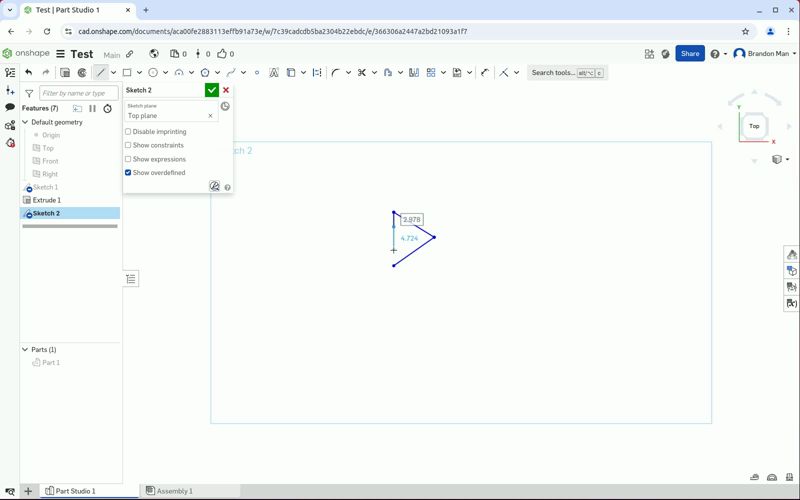
key_up(shift)
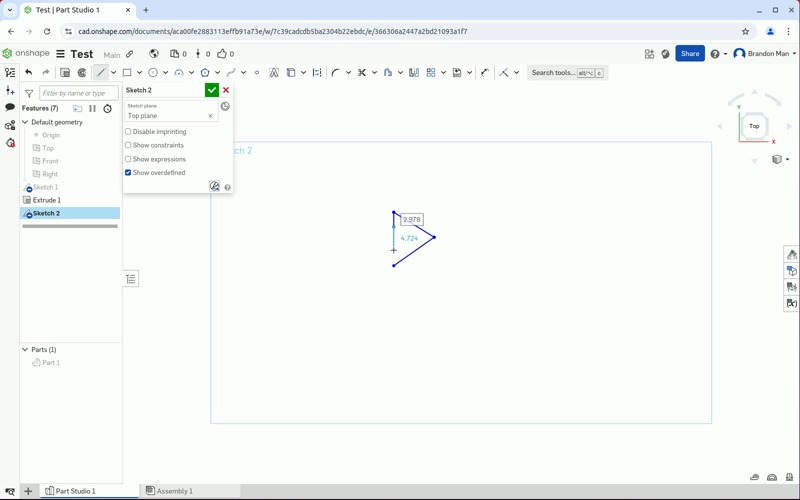
mouse_move(423, 249)
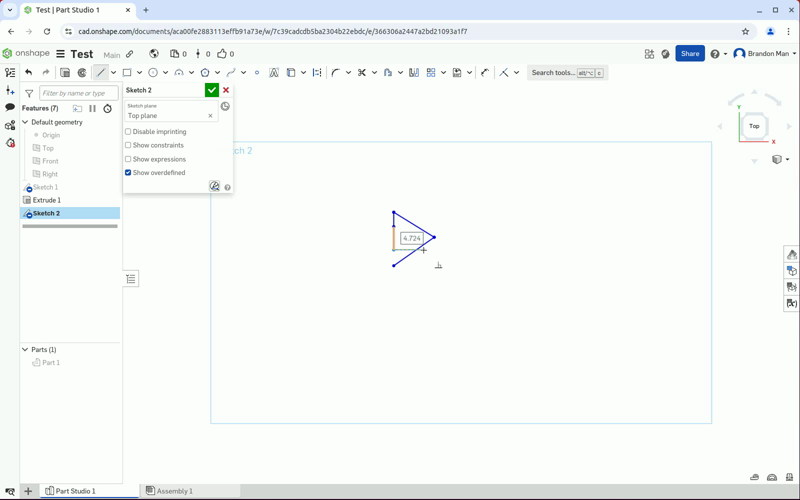
key_down(shift)
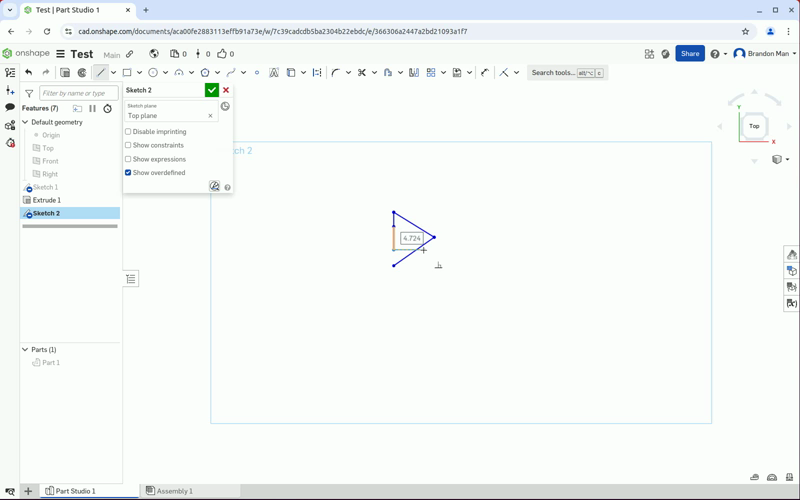
mouse_move(393, 265)
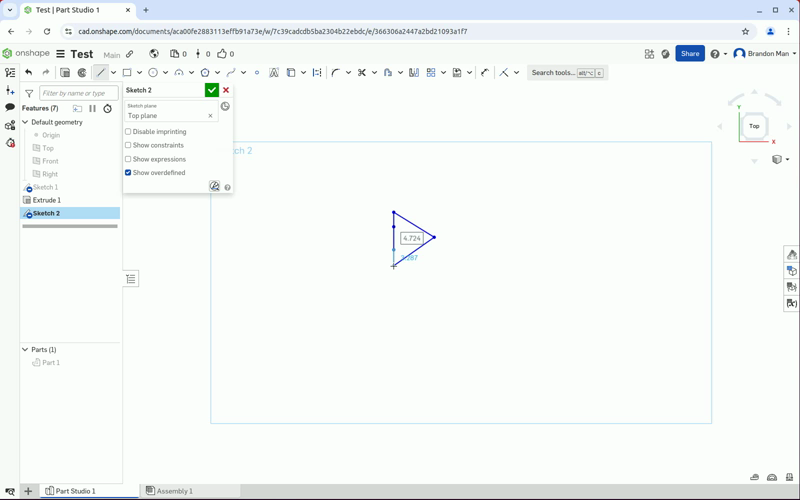
key_up(shift)
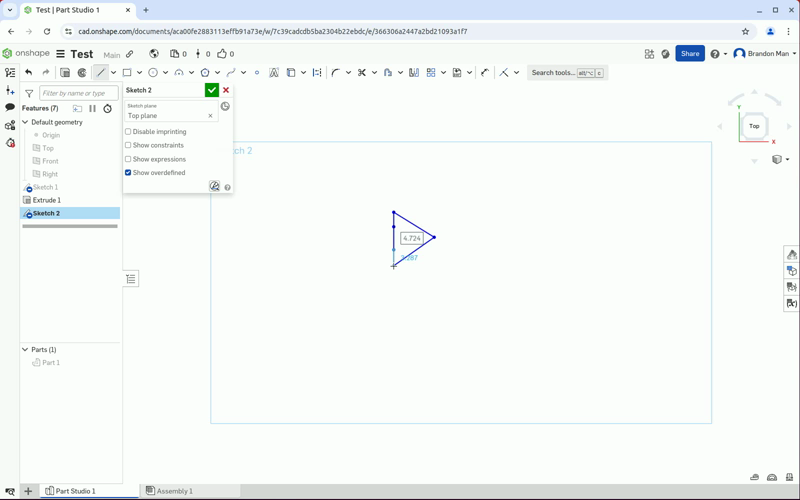
click(393, 265)
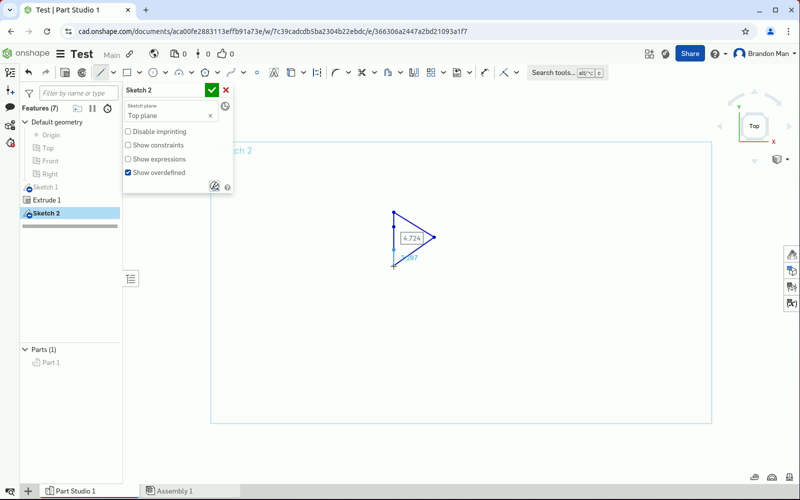
key(esc)
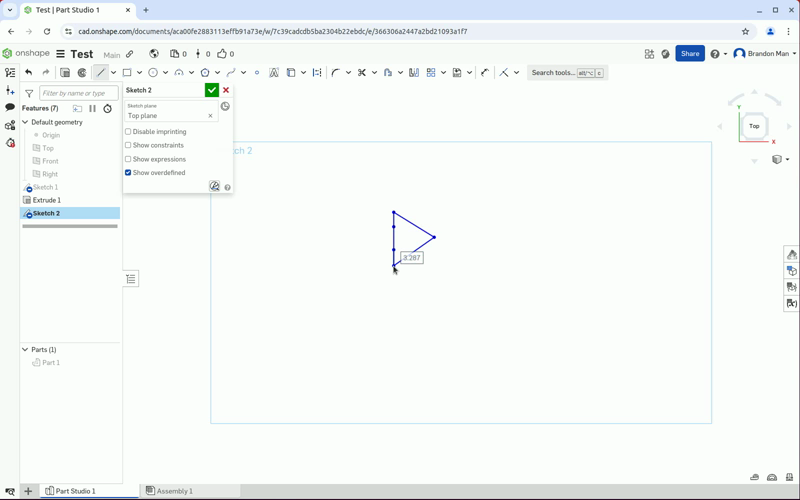
mouse_move(412, 226)
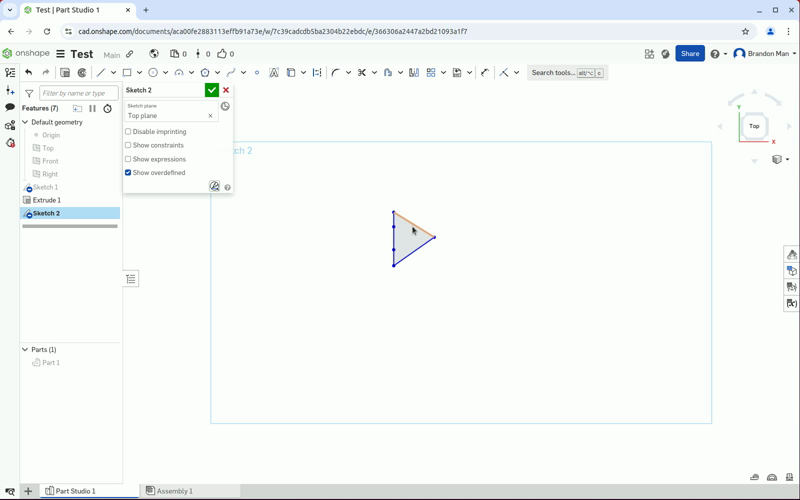
scroll(6)
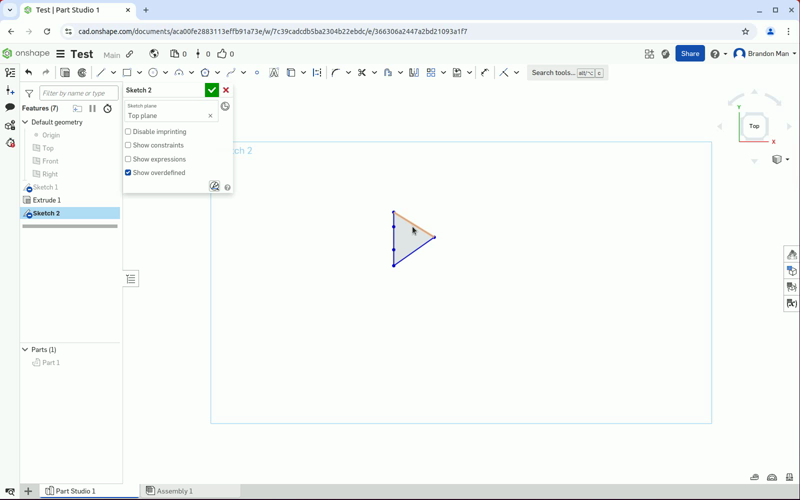
scroll(6)
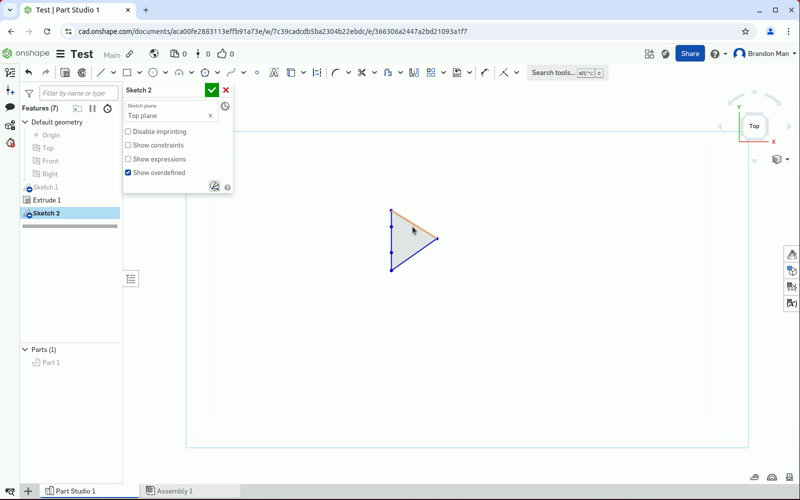
scroll(6)
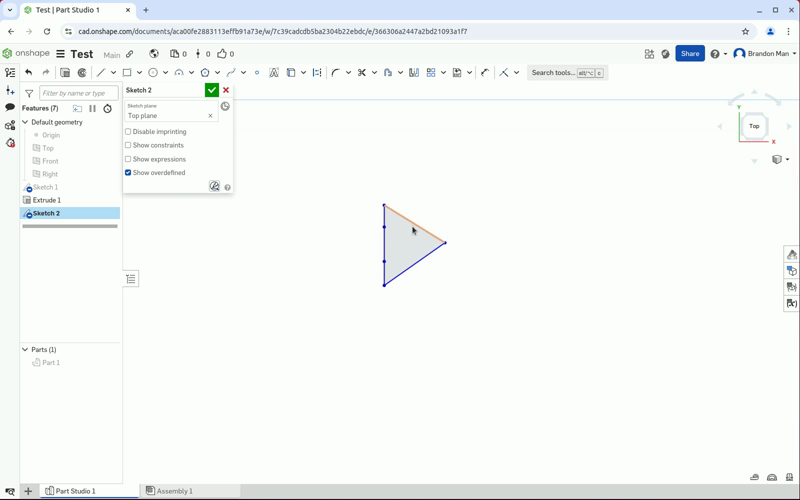
scroll(6)
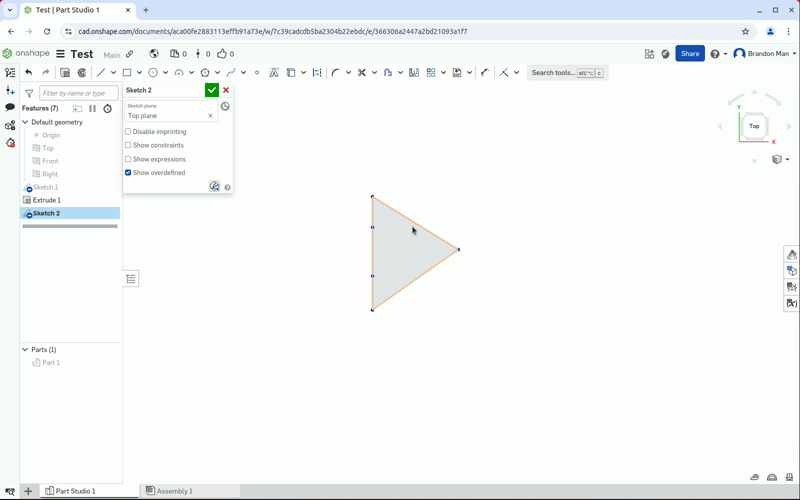
scroll(6)
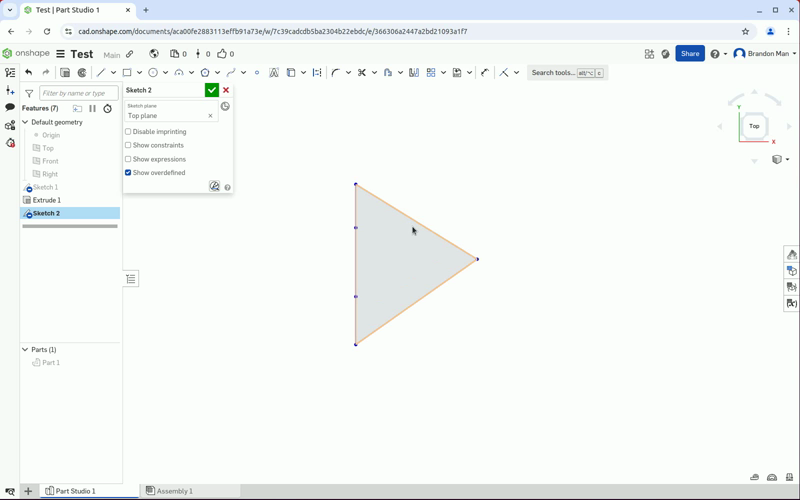
scroll(6)
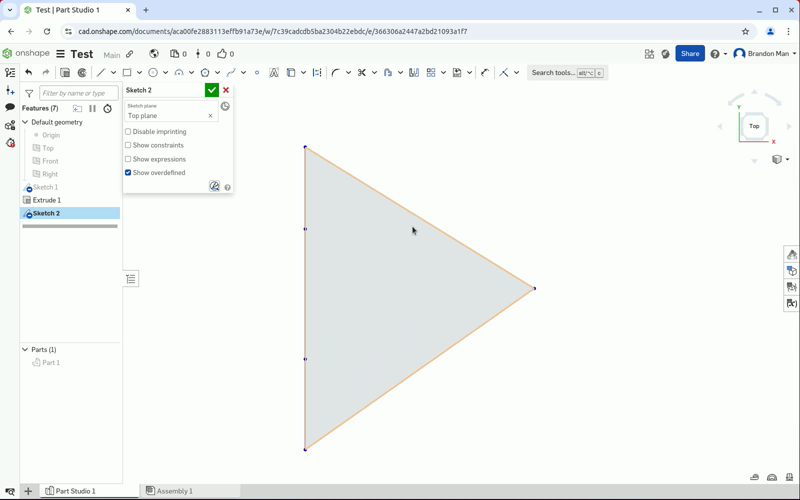
scroll(6)
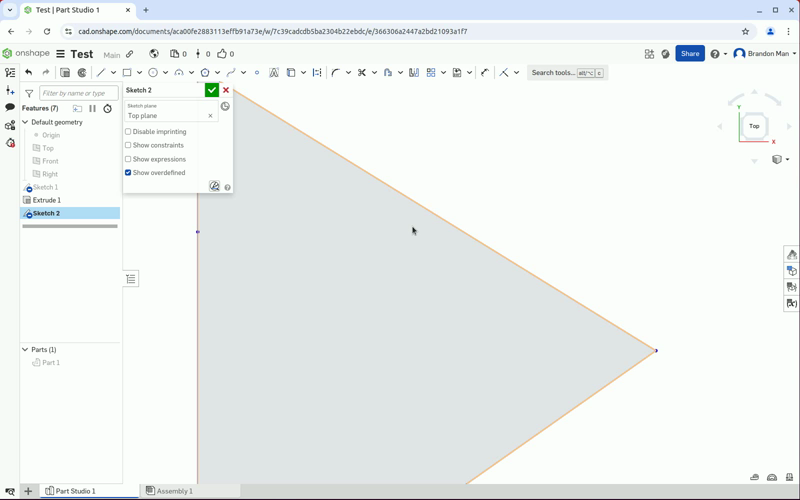
click(412, 226)
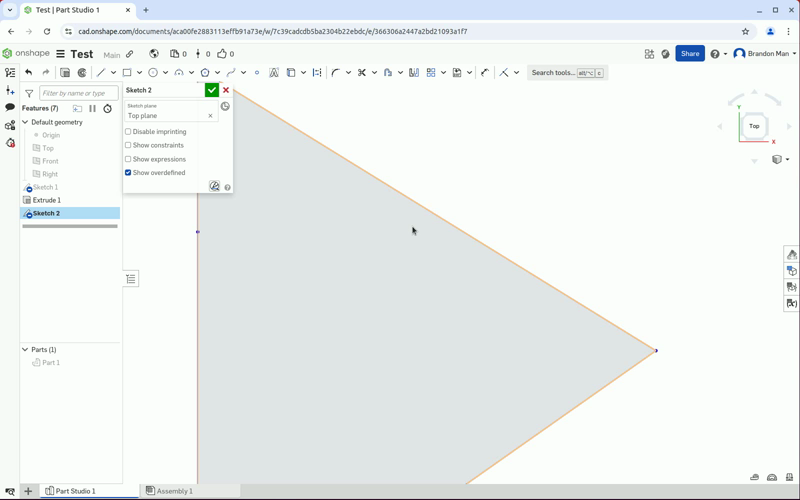
scroll(-6)
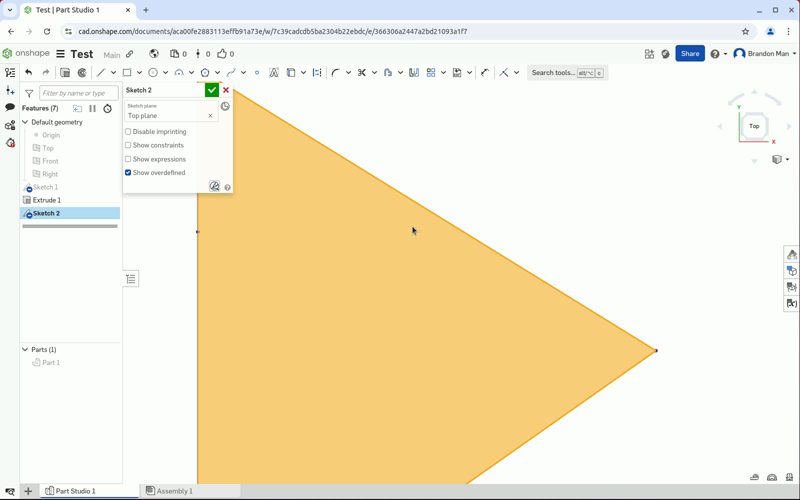
scroll(-6)
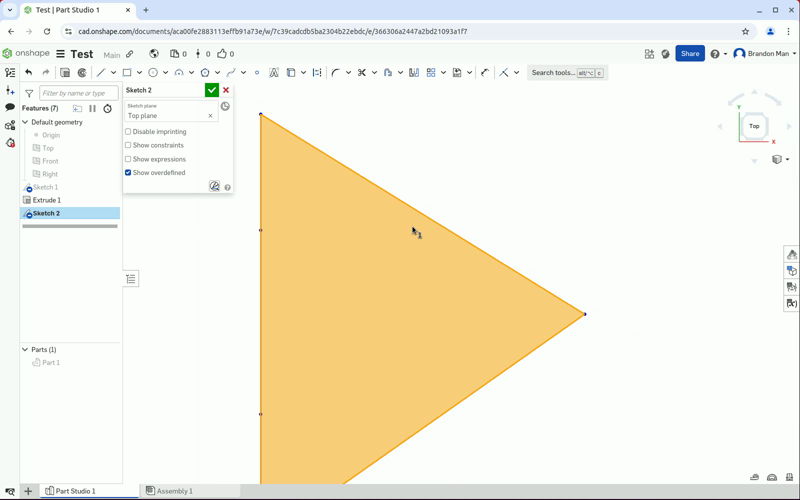
scroll(-6)
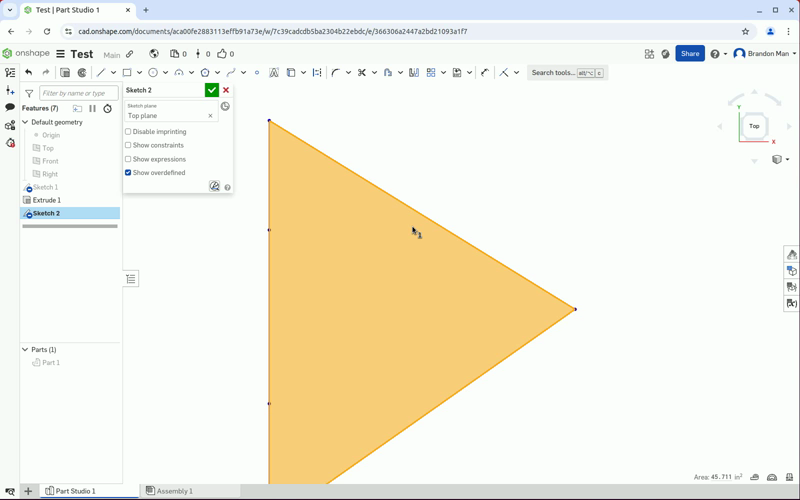
scroll(-6)
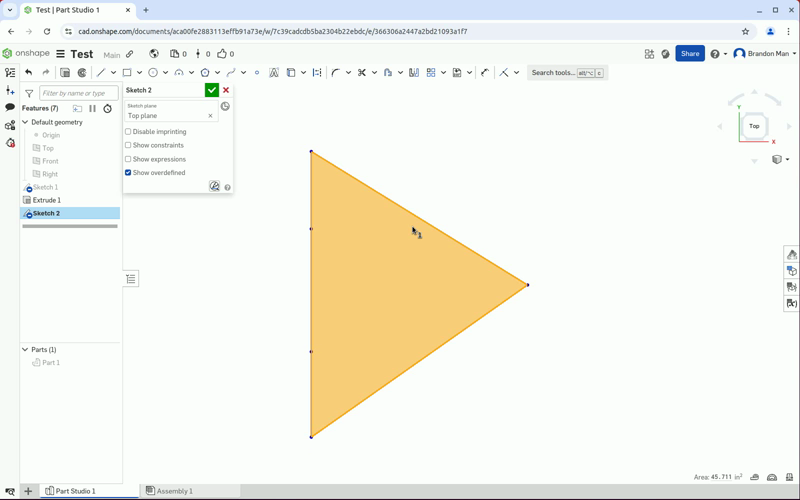
scroll(-6)
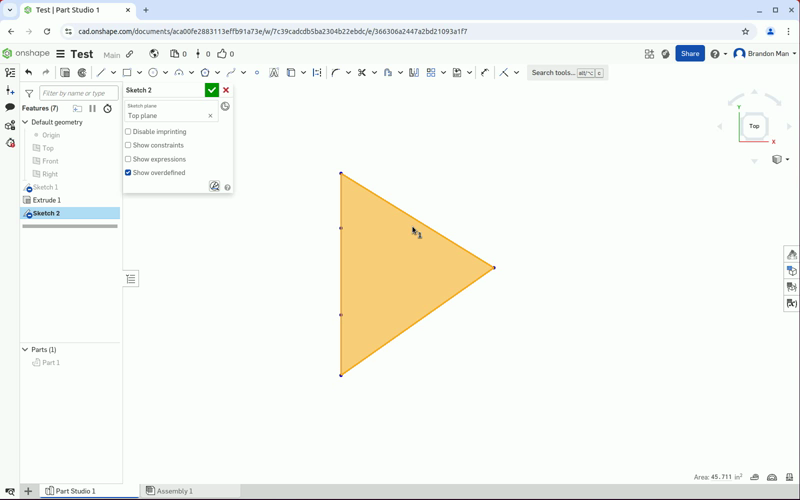
scroll(-6)
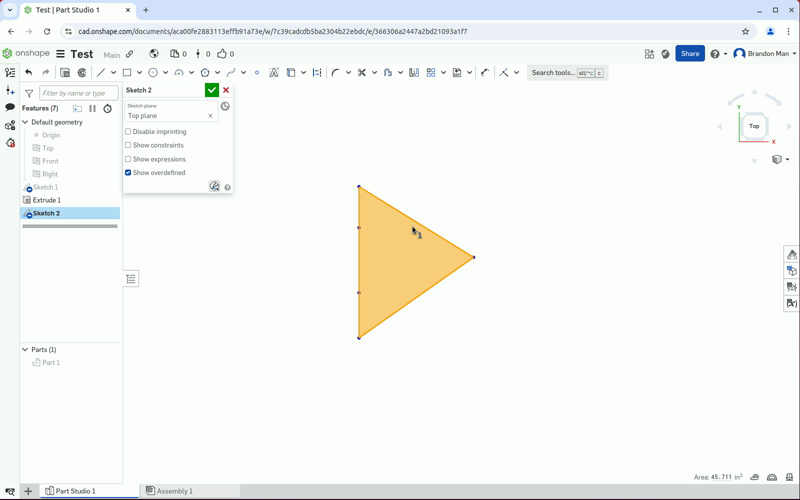
scroll(-6)
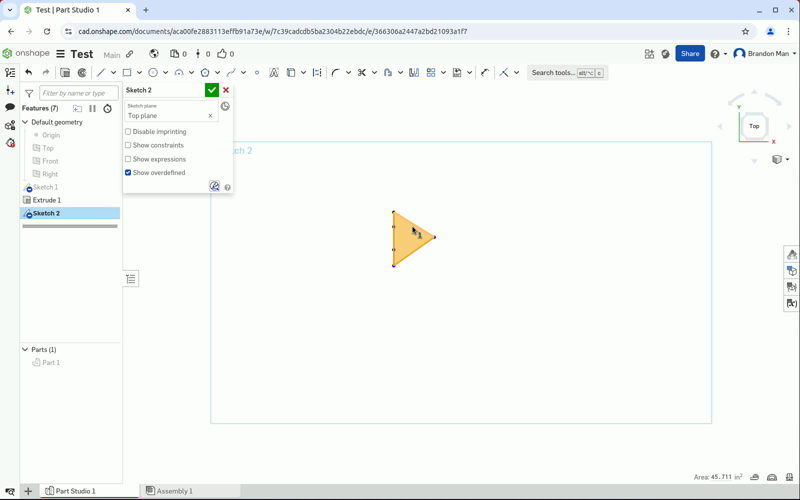
mouse_move(73, 352)
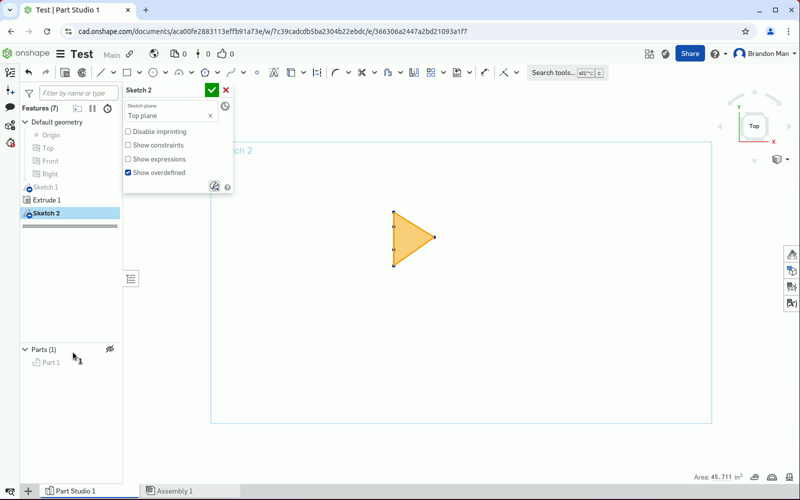
key(shift+y)
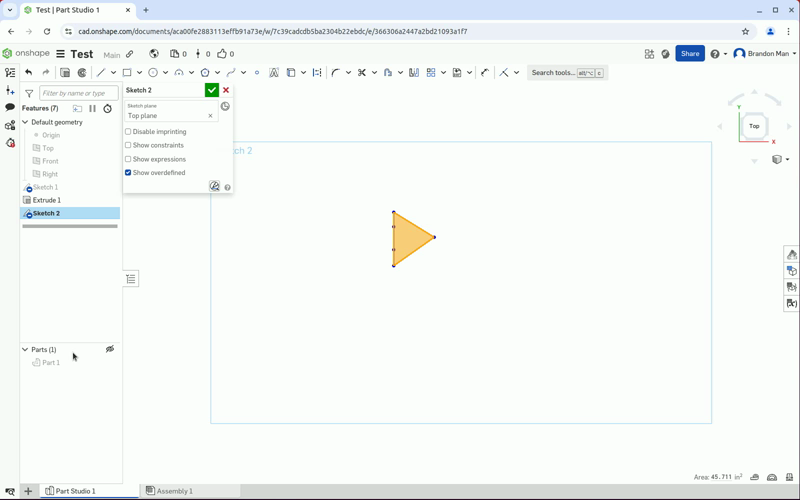
key(shift+e)
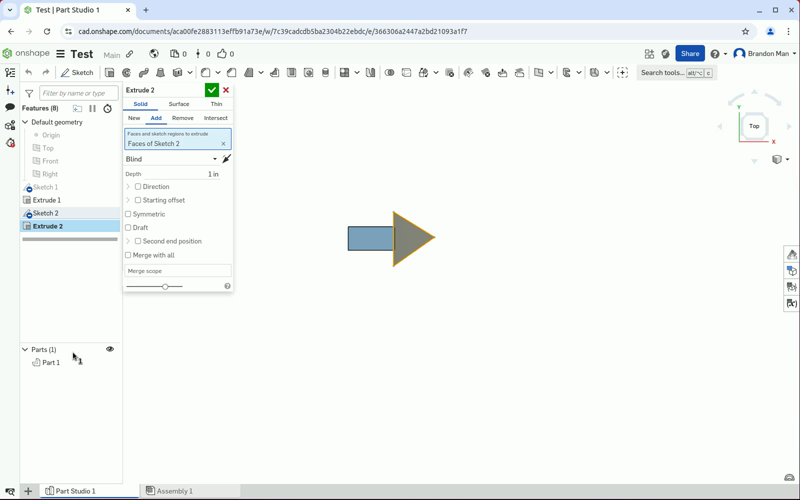
mouse_move(143, 106)
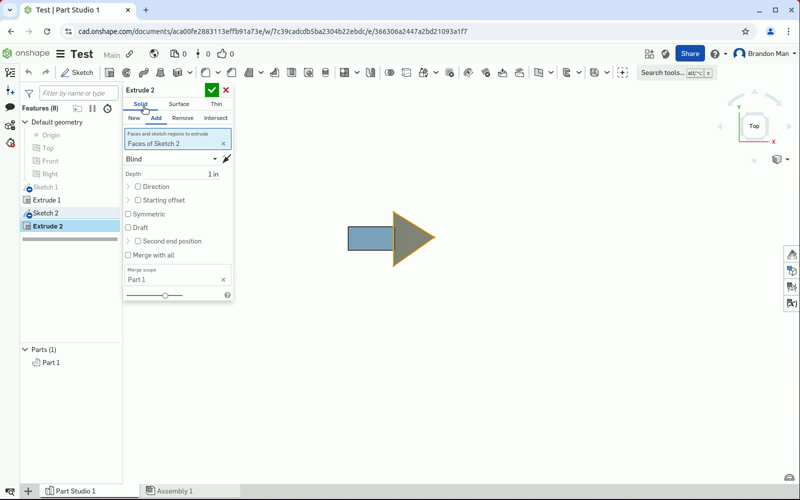
click(143, 106)
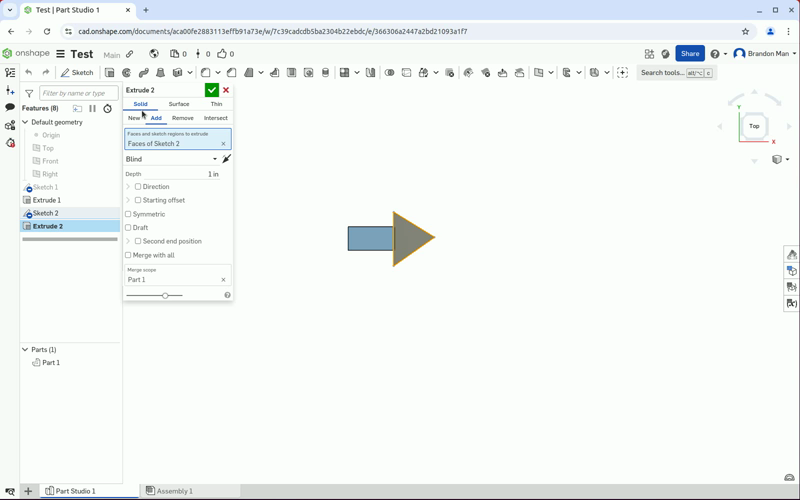
mouse_move(137, 120)
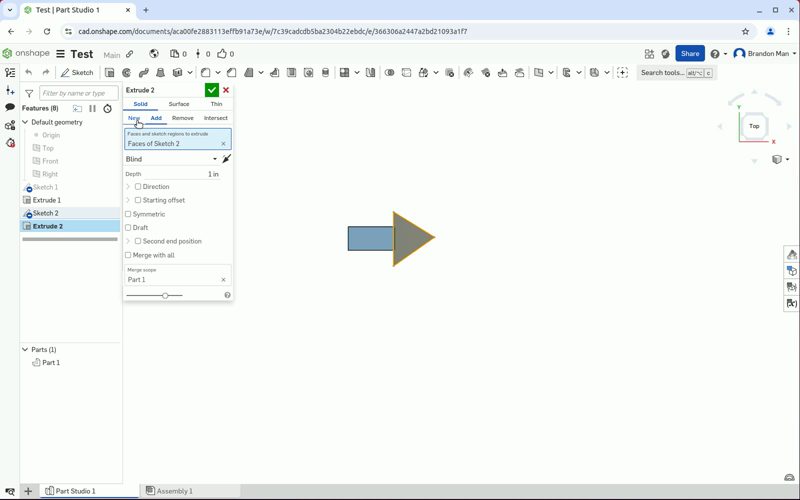
click(137, 120)
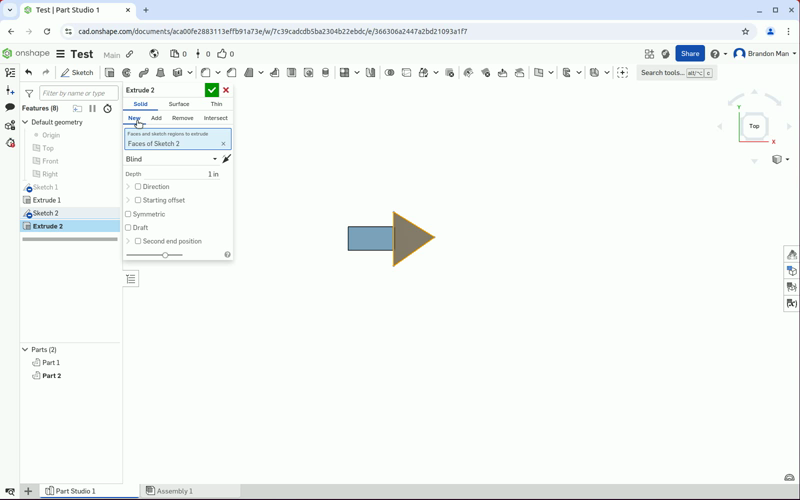
key(tab, 4)
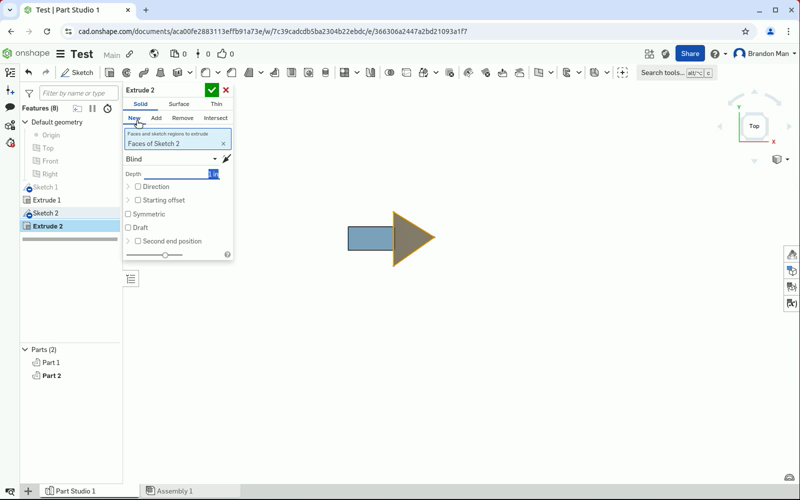
text(5.055)
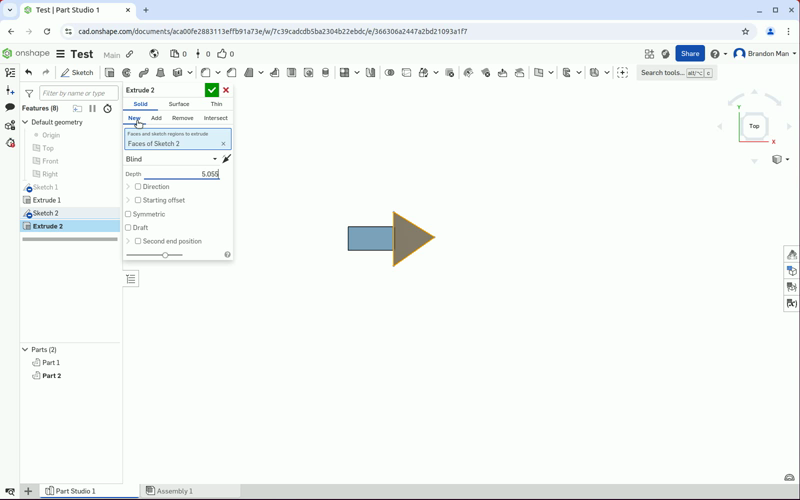
key(enter)
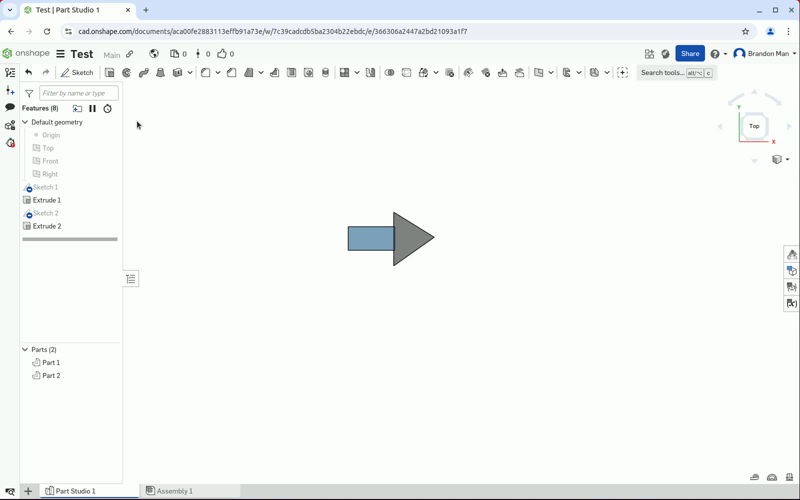
key(shift+h)
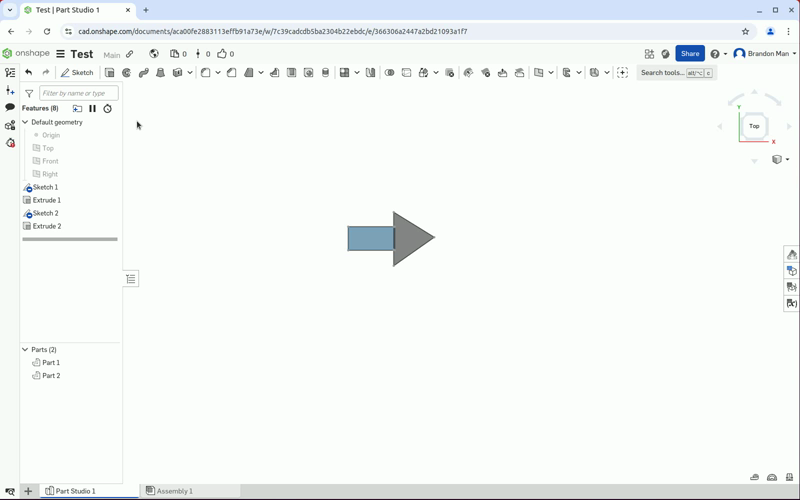
key(shift+h)
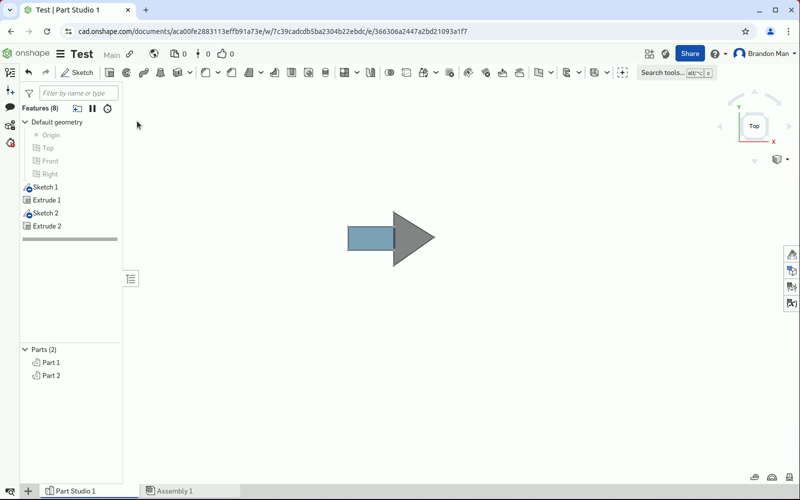
key(shift+7)
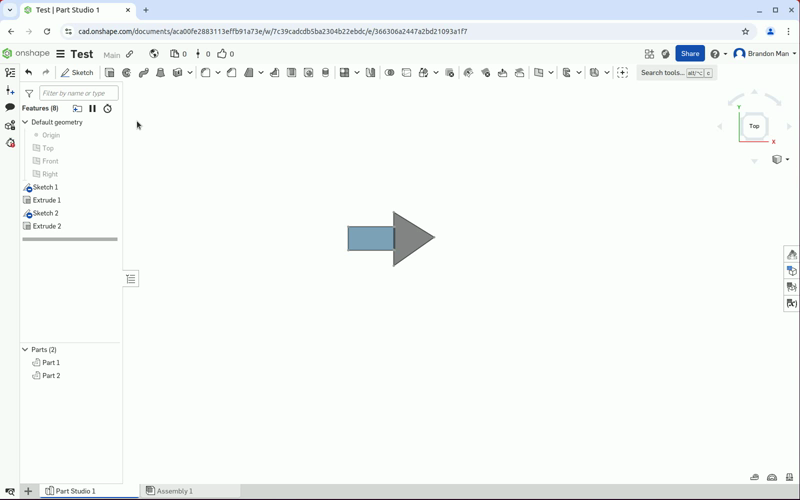
key(up, 3)
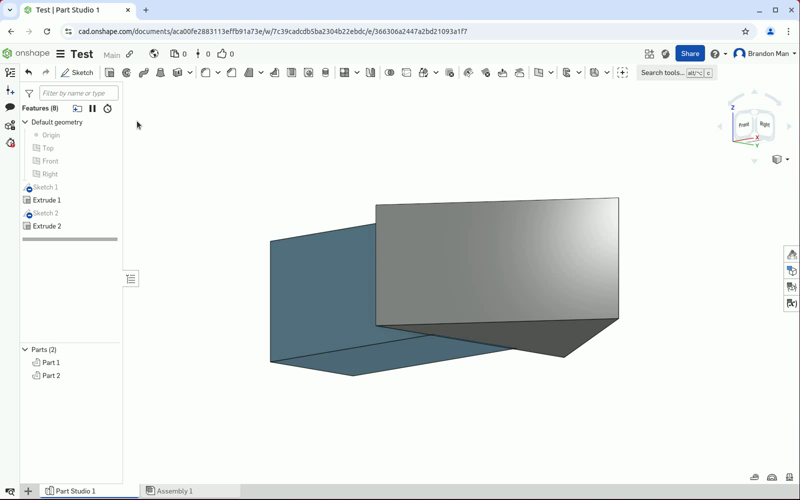
key(left, 3)
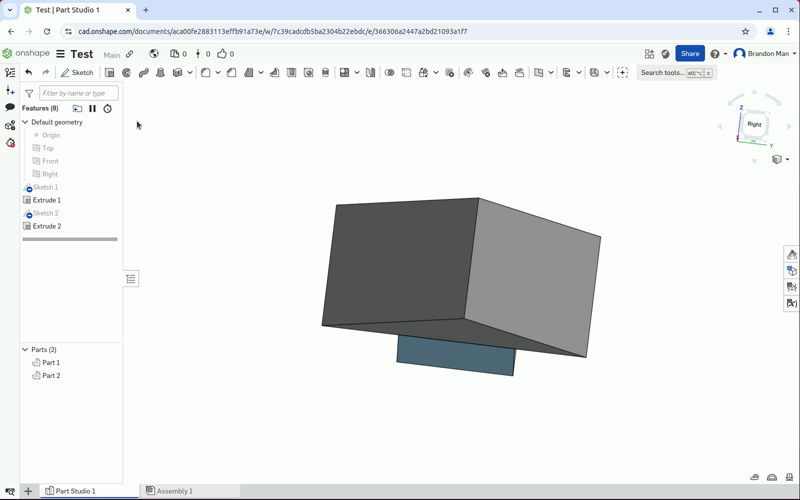
key(right, 3)
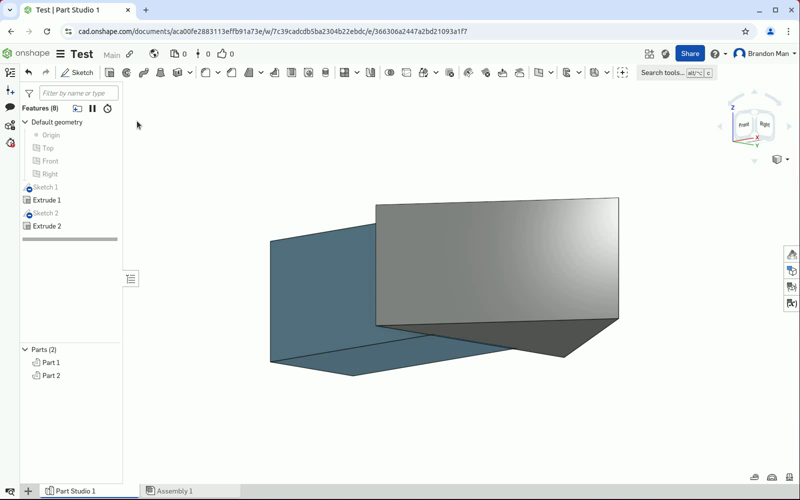
key(down, 3)
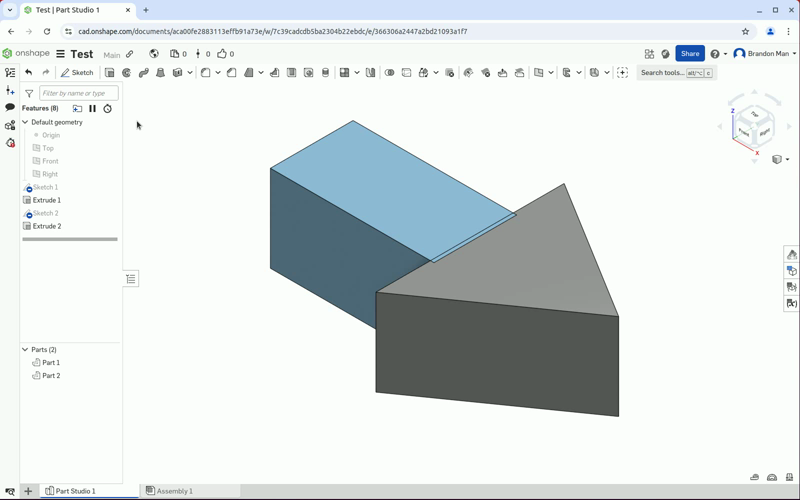
mouse_move(73, 189)
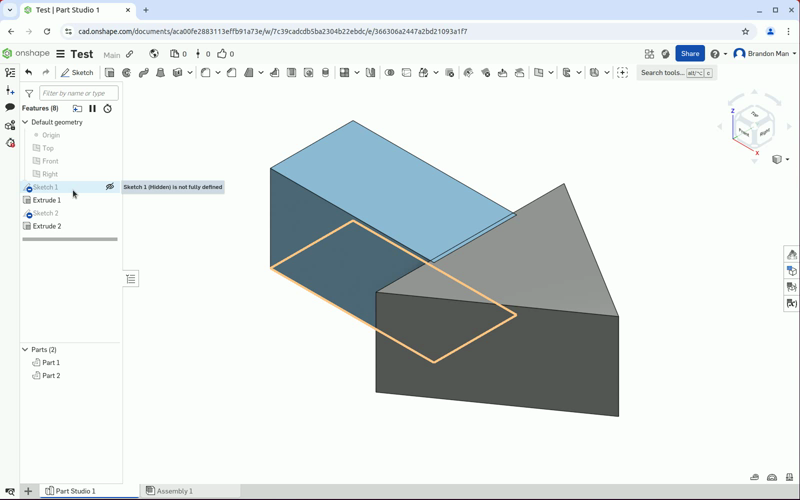
click(73, 189)